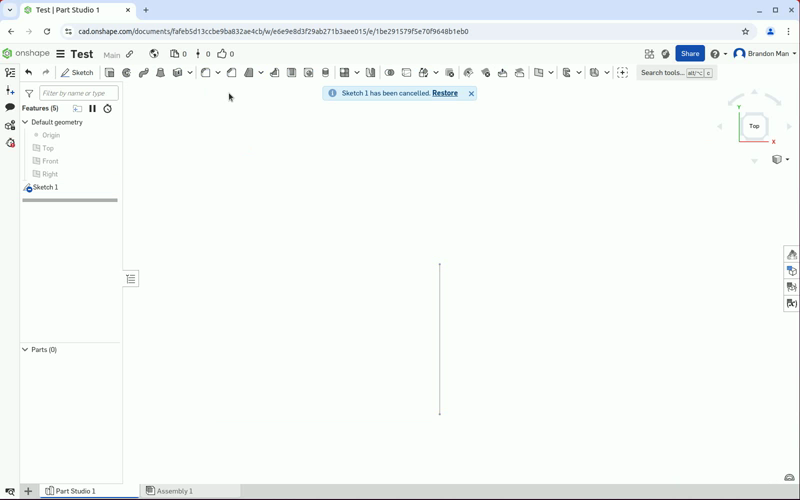
key(shift+h)
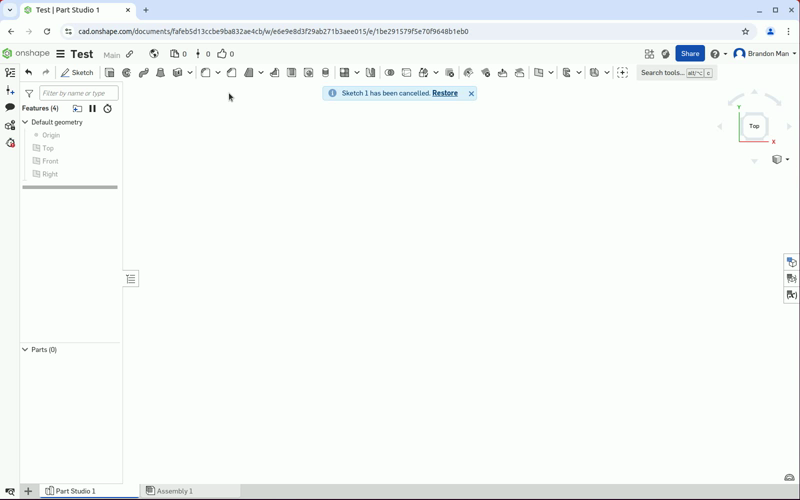
mouse_move(73, 352)
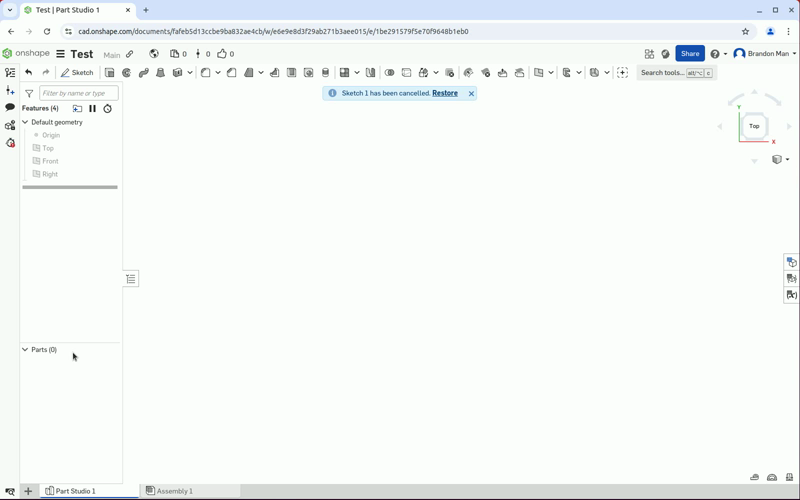
key(y)
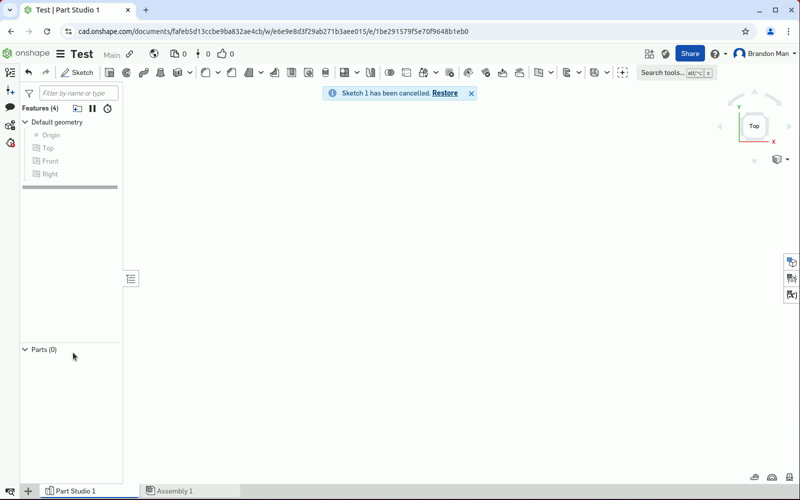
key(shift+p)
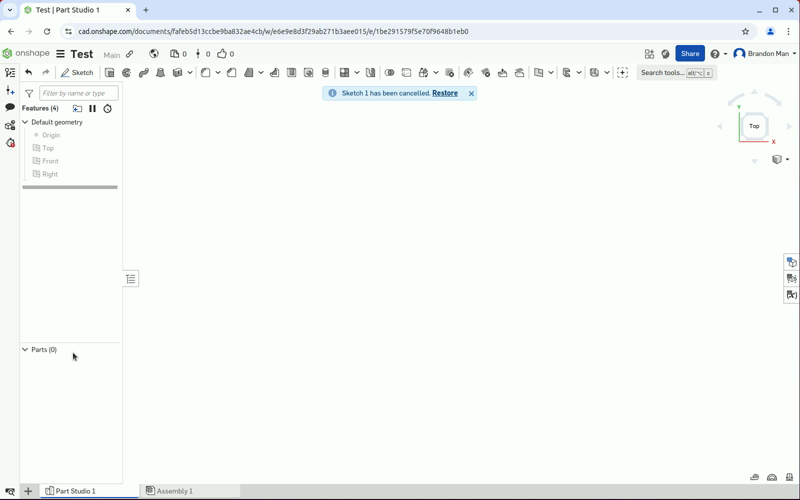
key(space)
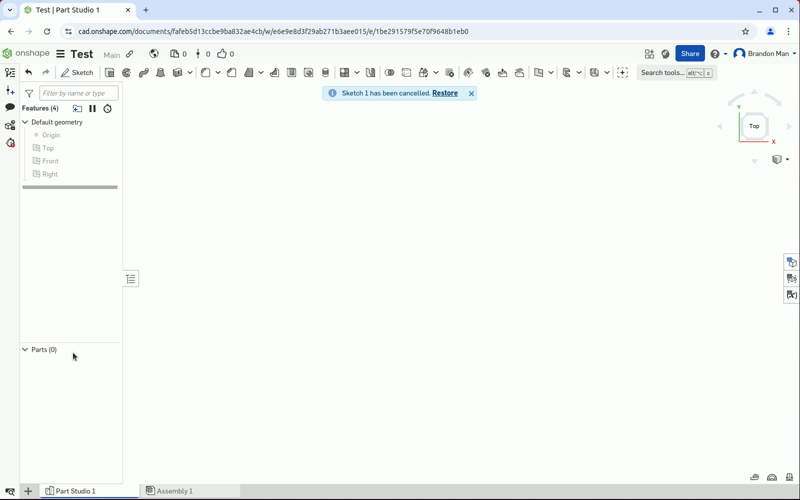
key_down(shift)
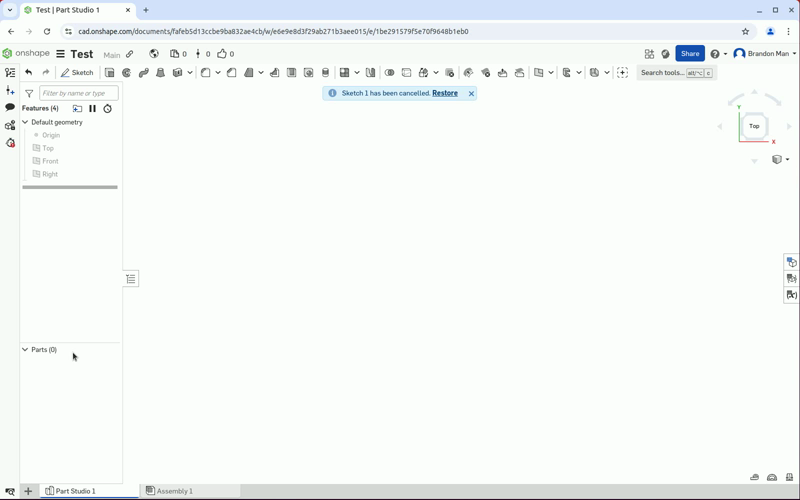
key(up)
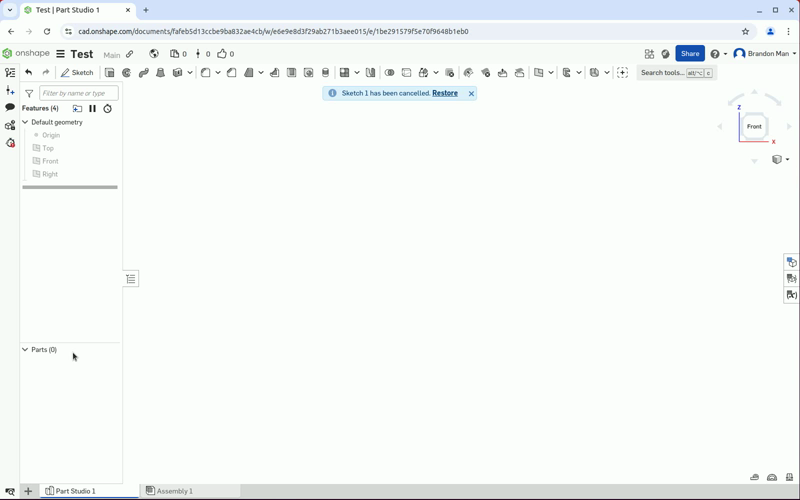
key_up(shift)
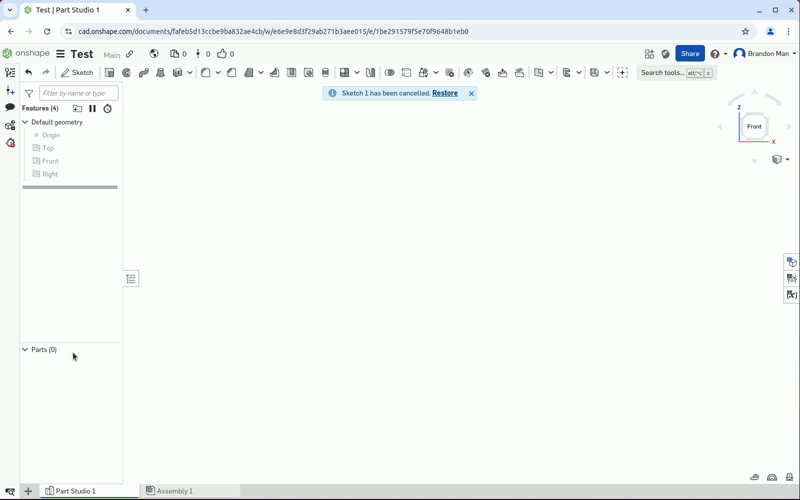
mouse_move(73, 352)
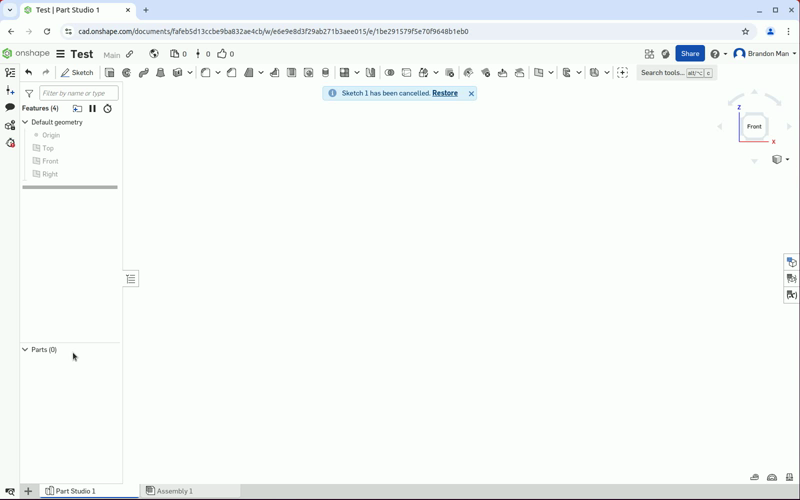
key(shift+y)
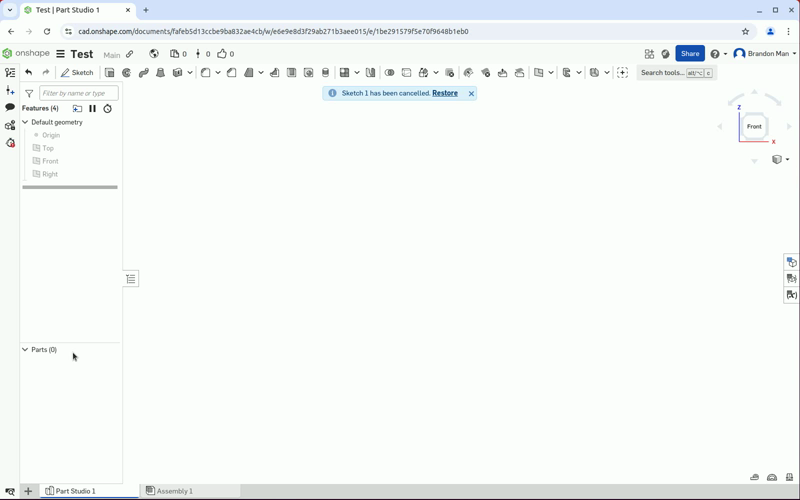
key(shift+s)
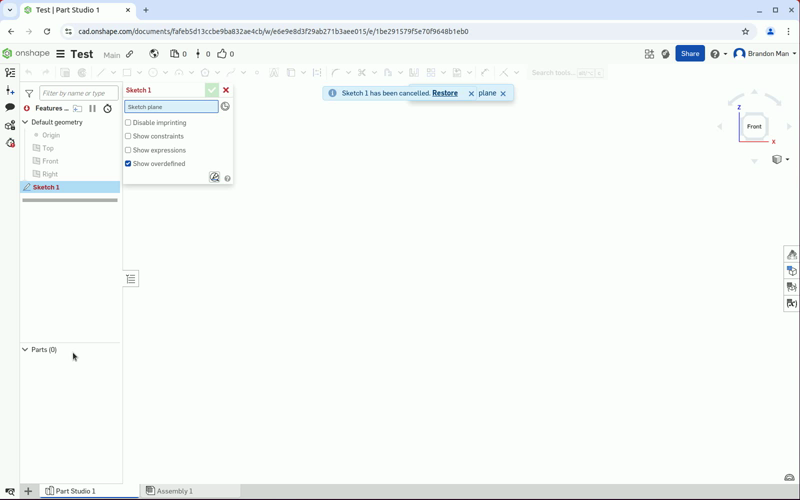
mouse_move(73, 163)
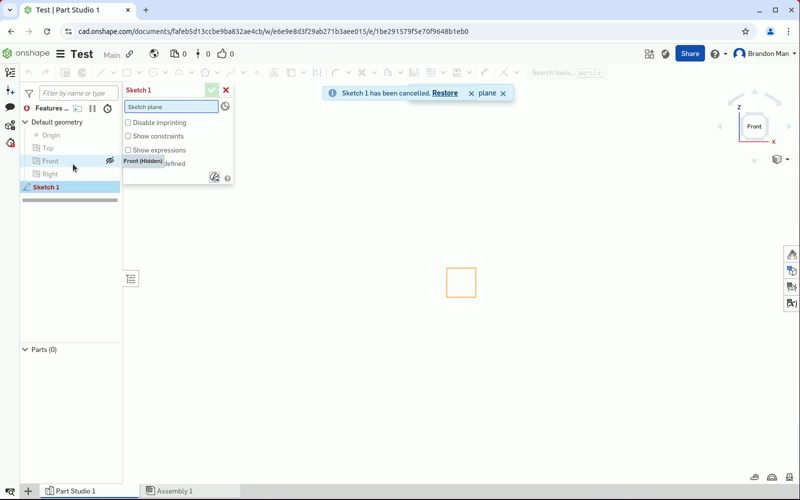
click(73, 163)
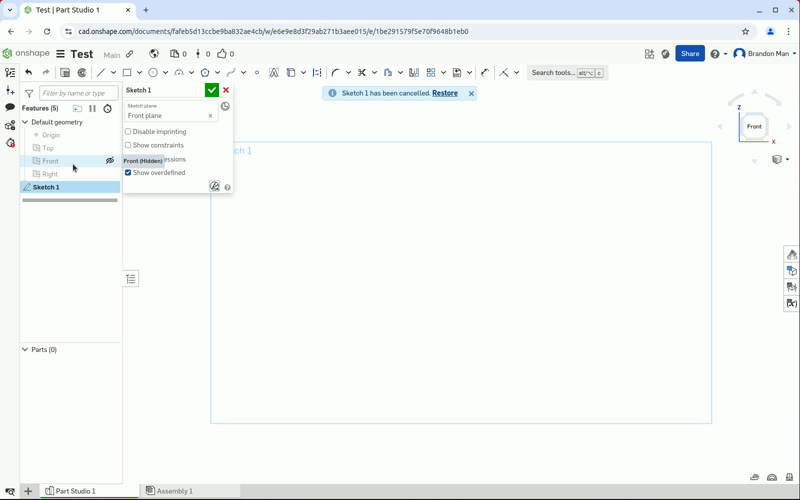
mouse_move(73, 352)
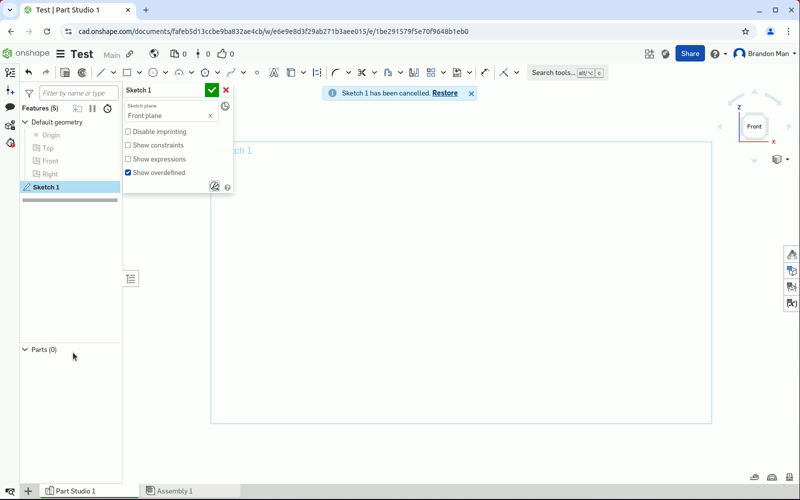
key(y)
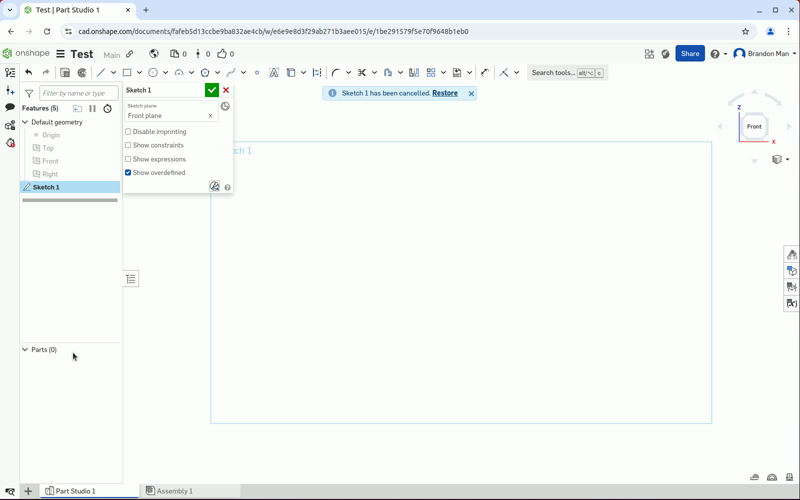
key(l)
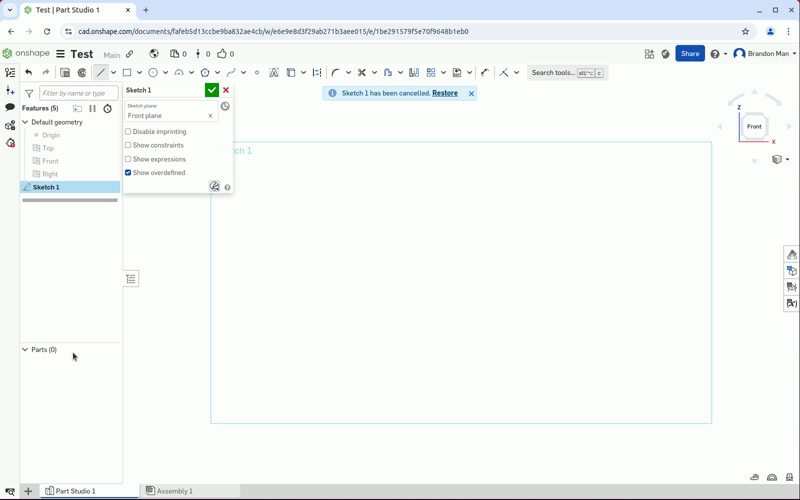
key_down(shift)
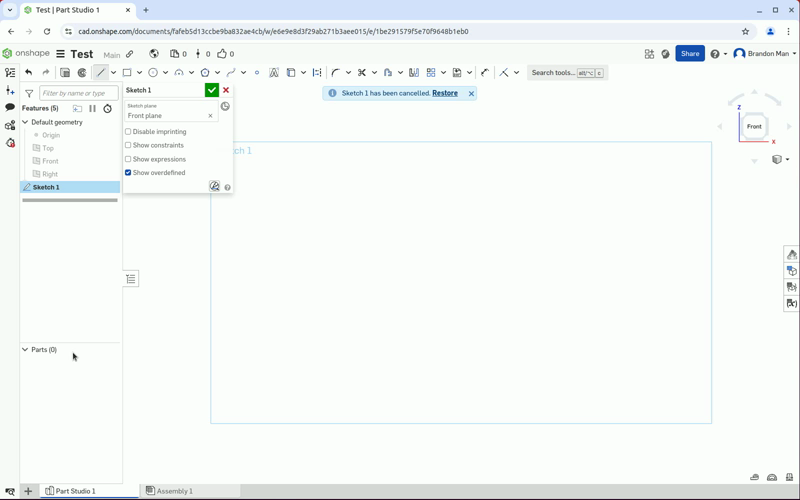
mouse_move(413, 291)
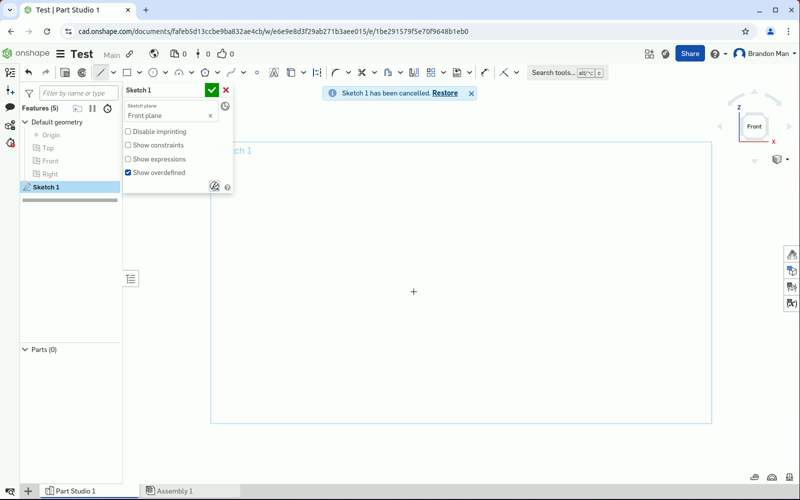
click(413, 291)
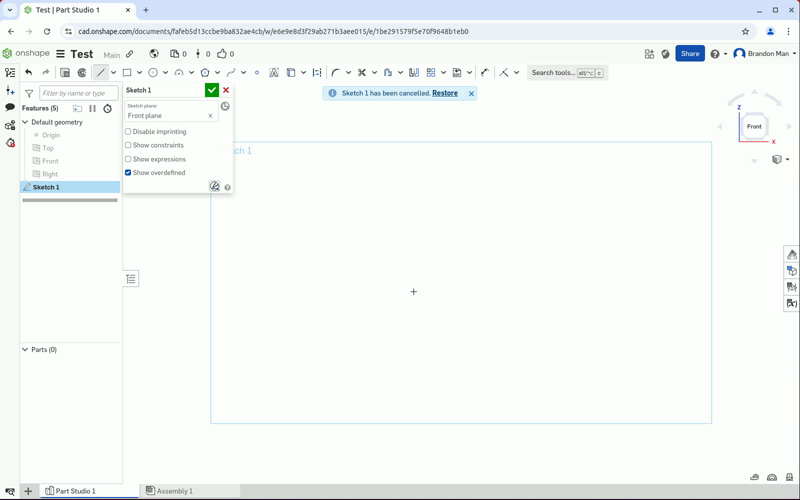
key_up(shift)
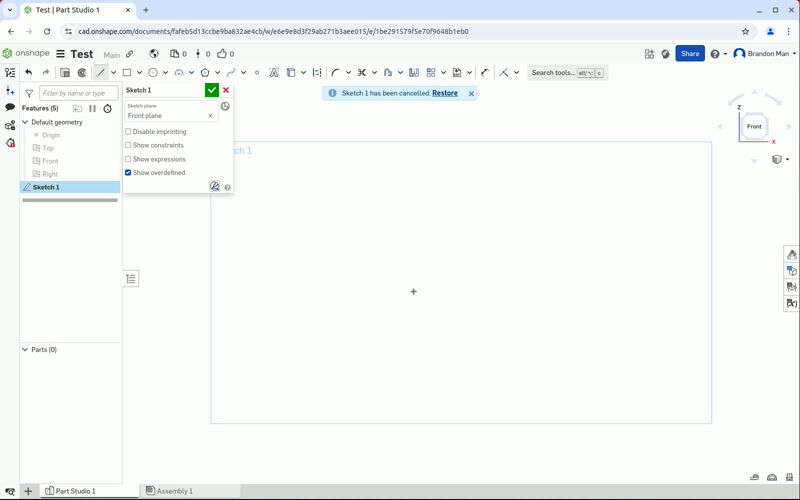
key_down(shift)
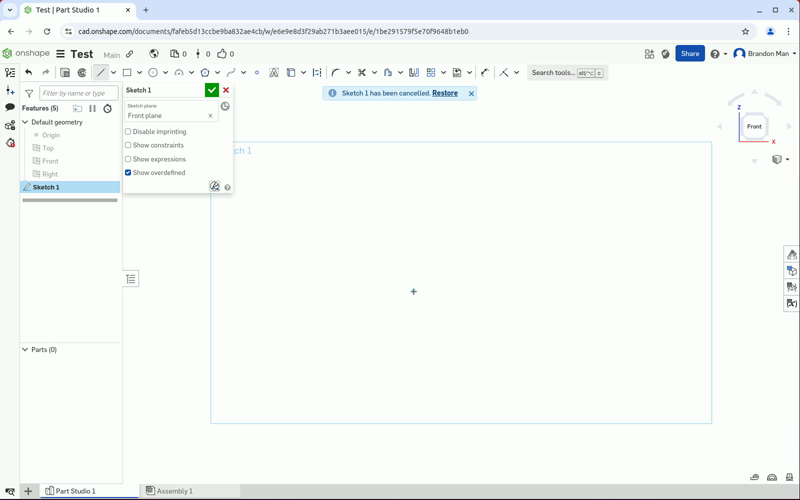
mouse_move(507, 291)
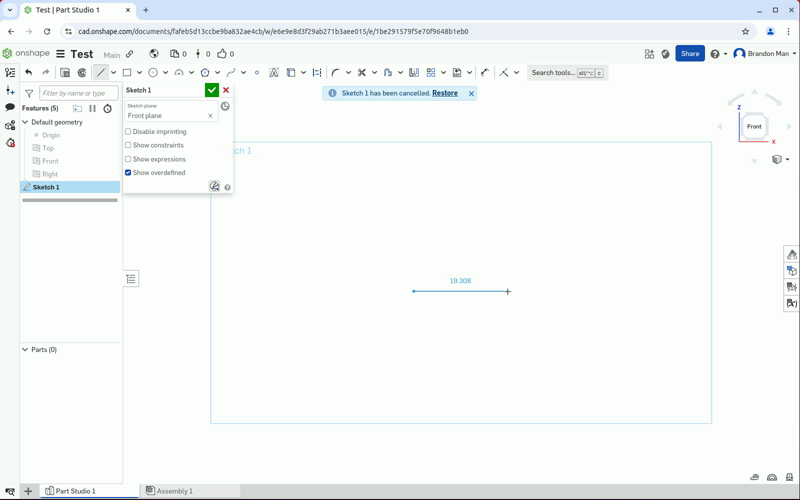
click(507, 291)
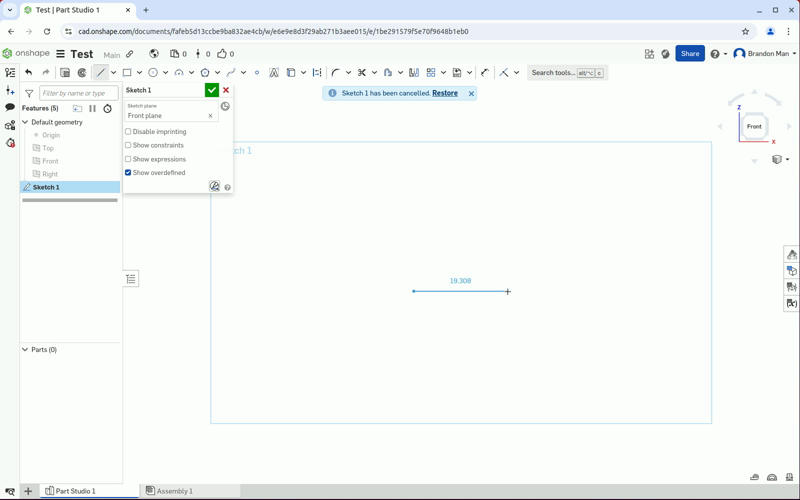
key_up(shift)
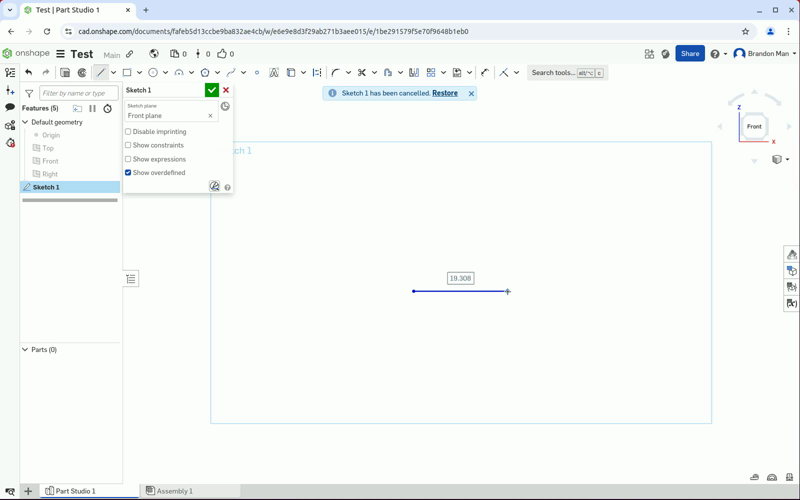
key_down(shift)
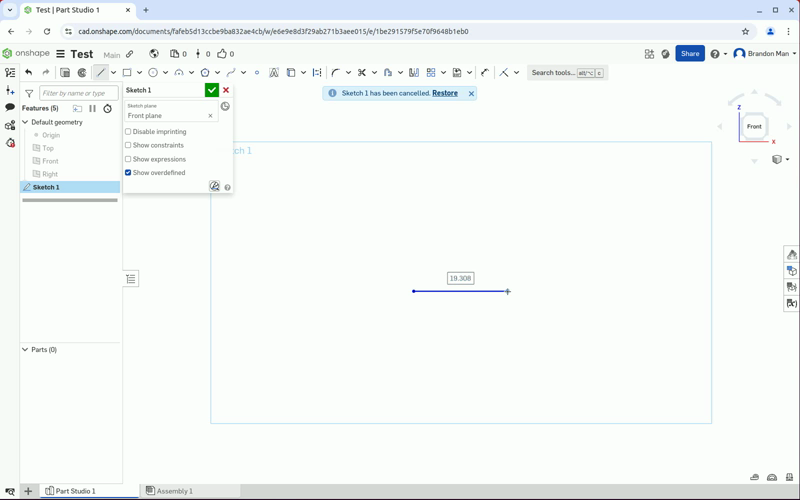
mouse_move(537, 291)
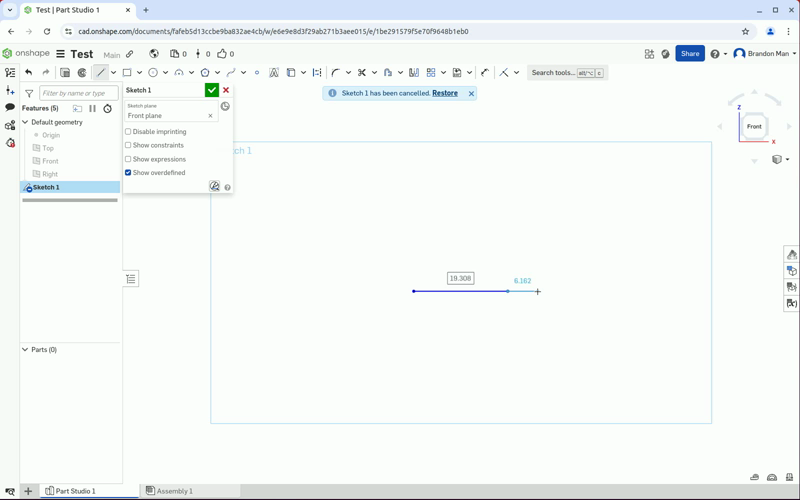
mouse_move(507, 283)
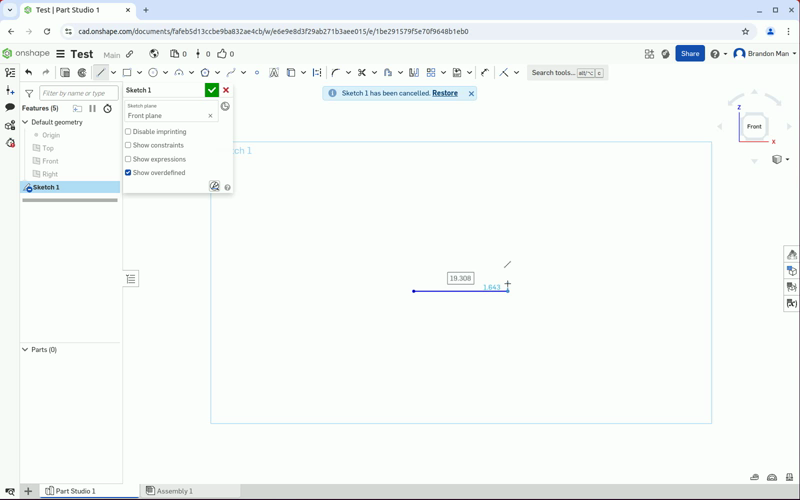
click(507, 283)
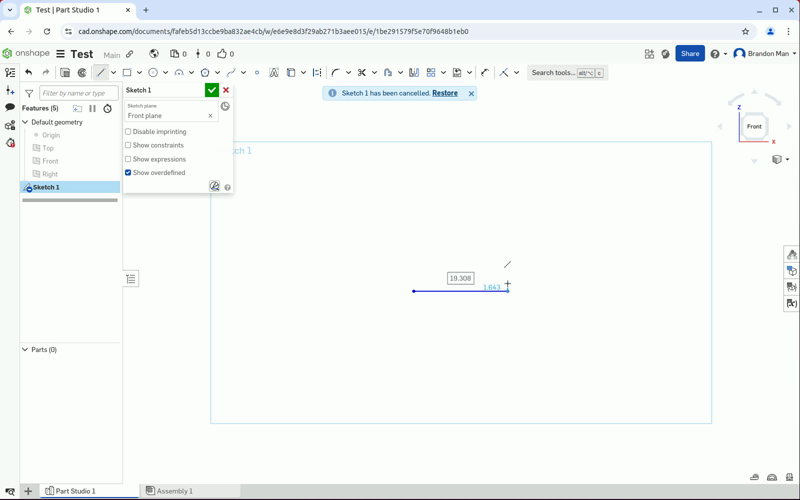
key_up(shift)
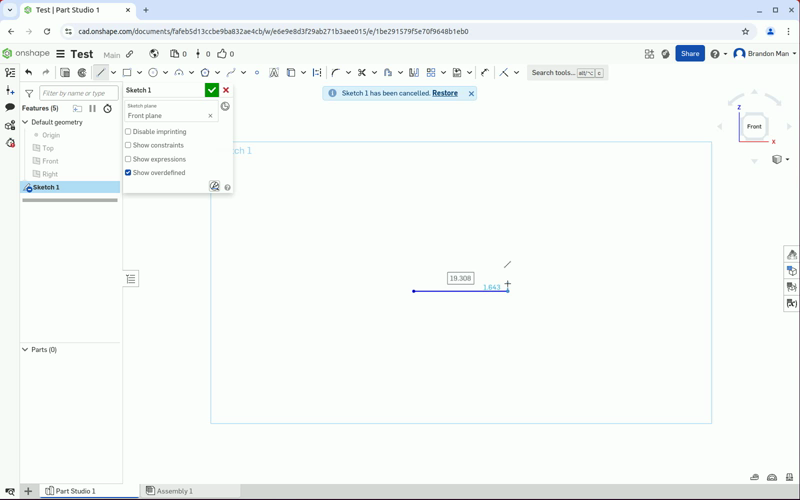
key_down(shift)
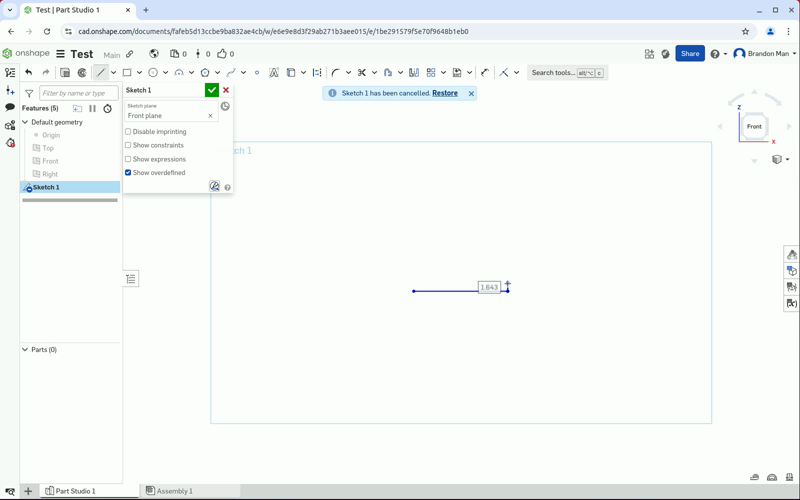
mouse_move(413, 283)
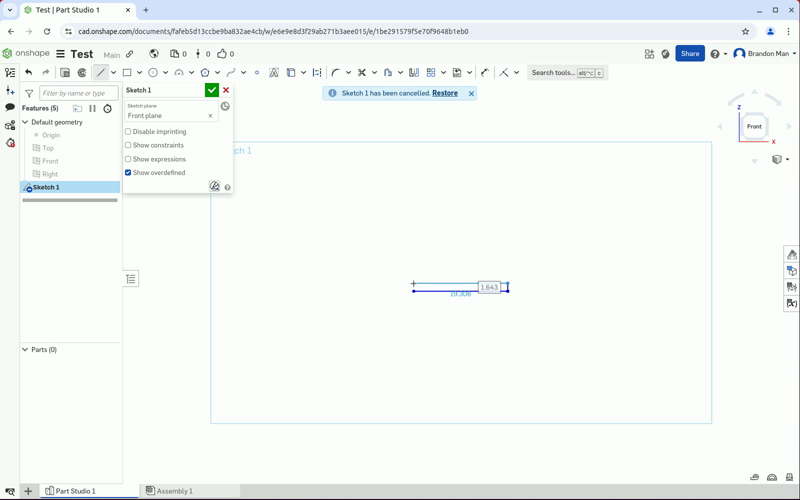
click(413, 283)
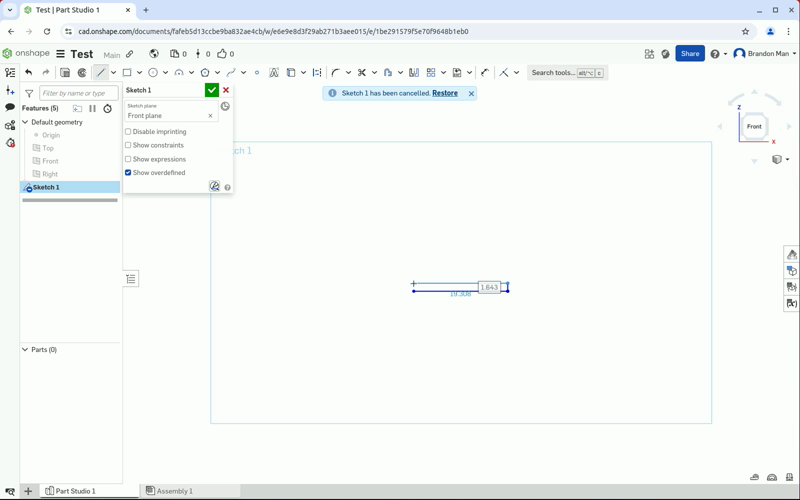
key_up(shift)
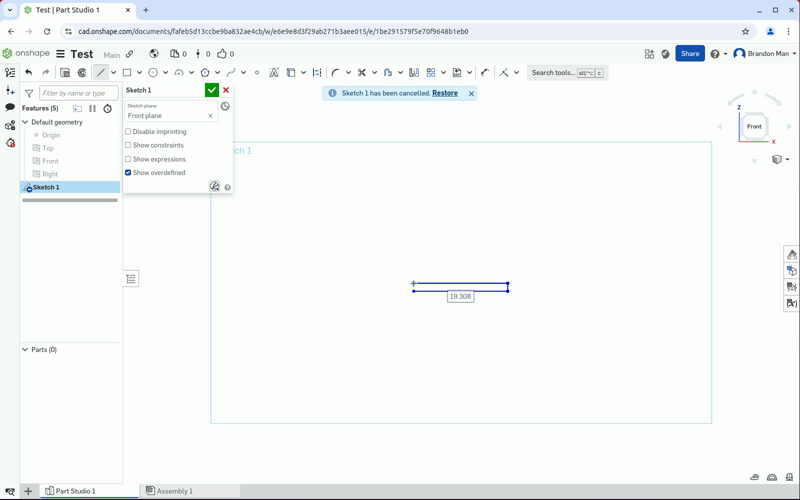
mouse_move(444, 283)
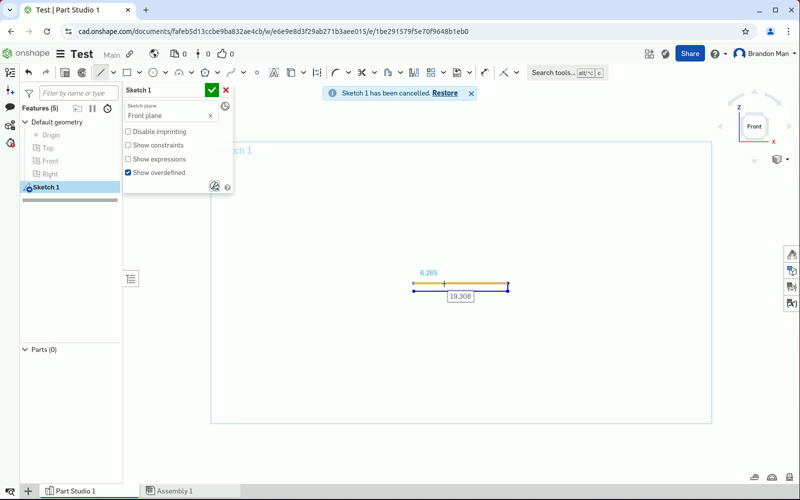
key_down(shift)
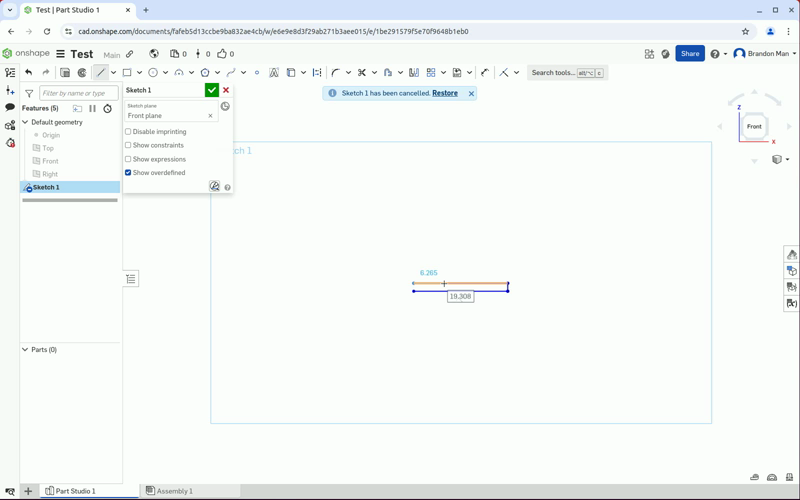
mouse_move(413, 291)
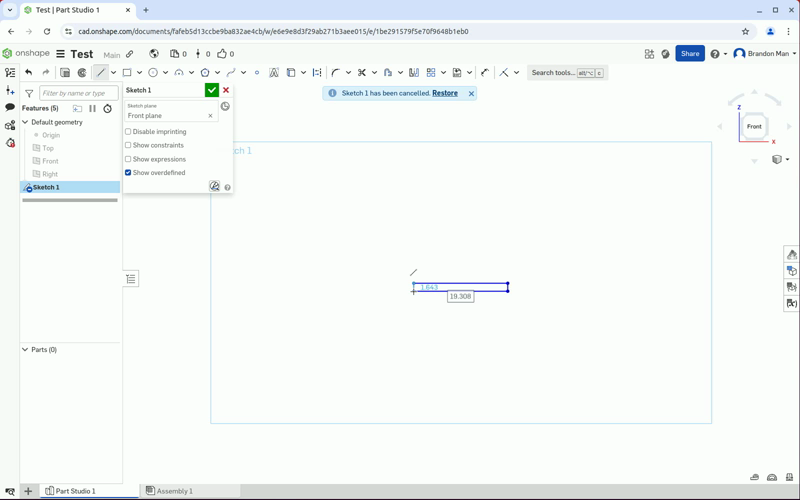
key_up(shift)
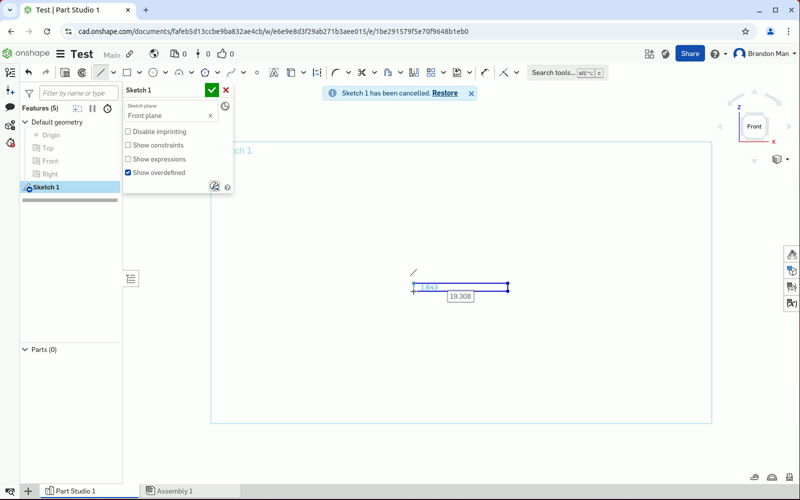
click(413, 291)
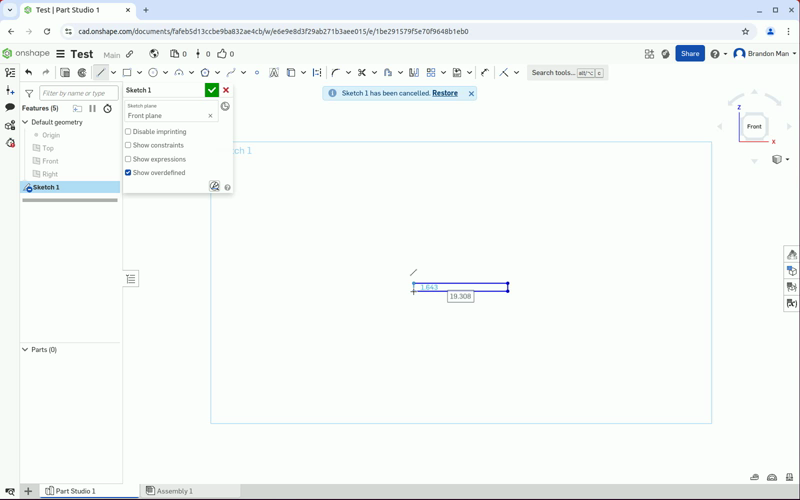
key(esc)
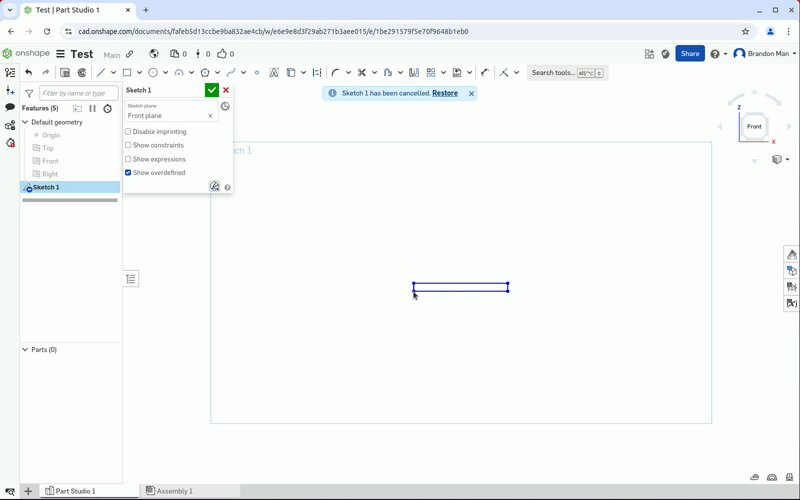
mouse_move(486, 290)
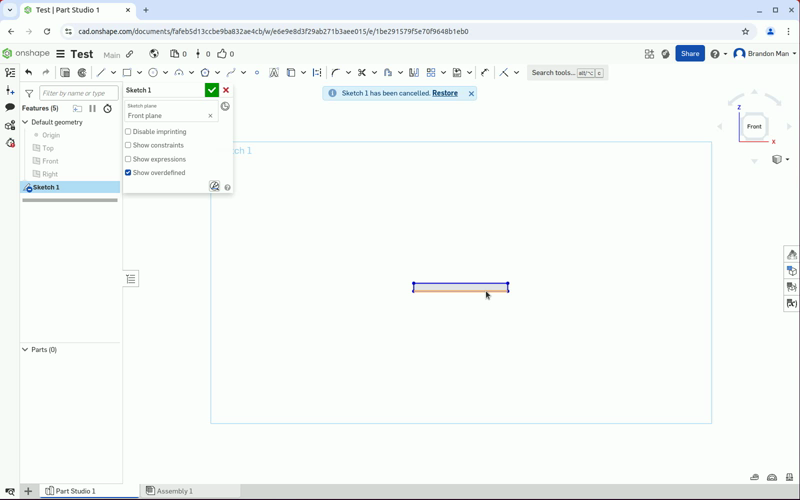
scroll(6)
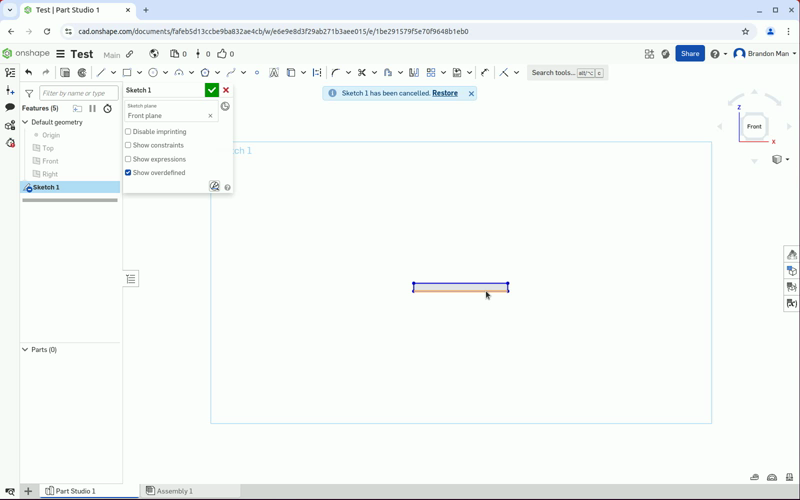
scroll(6)
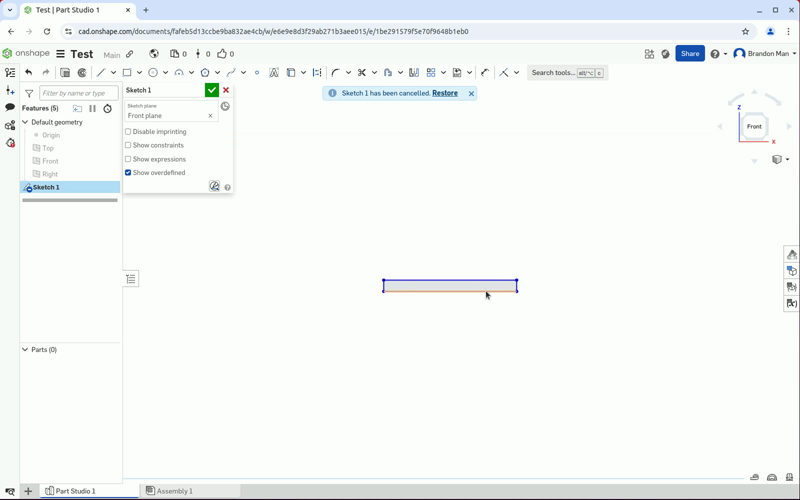
scroll(6)
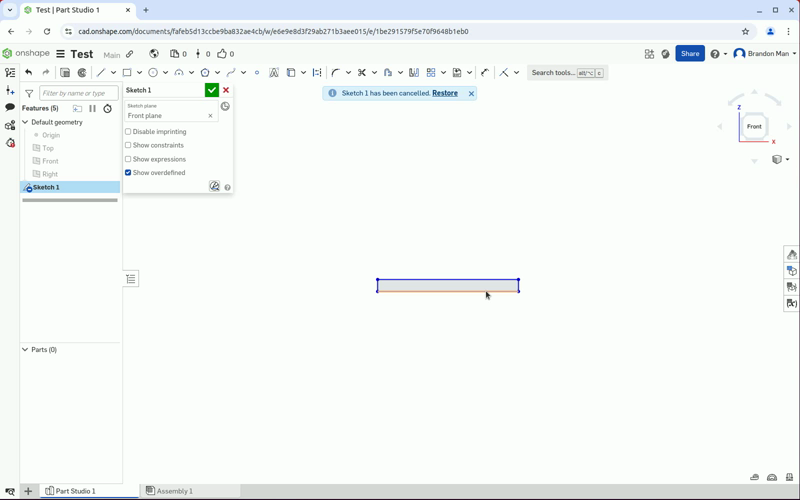
scroll(6)
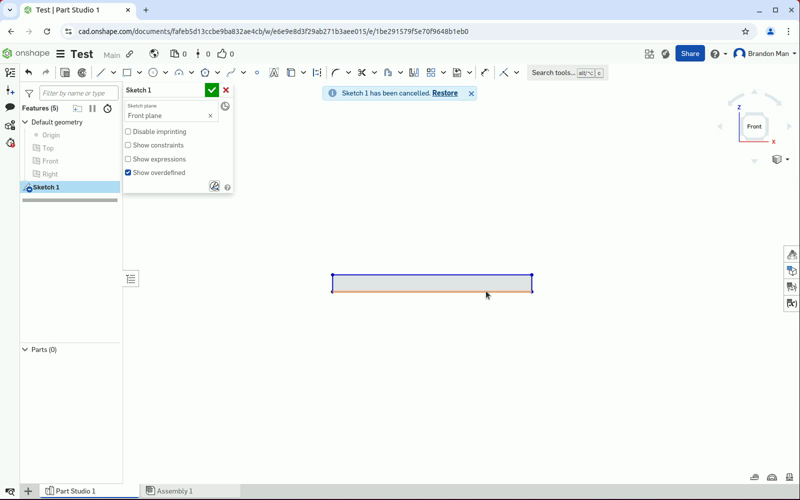
scroll(6)
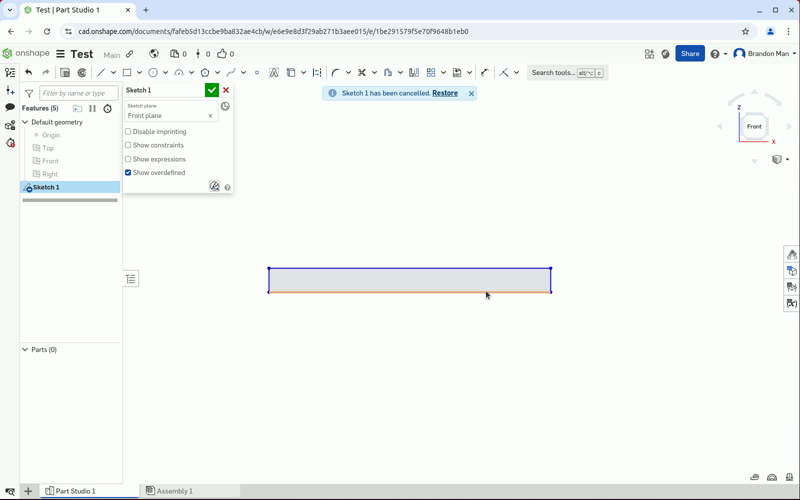
scroll(6)
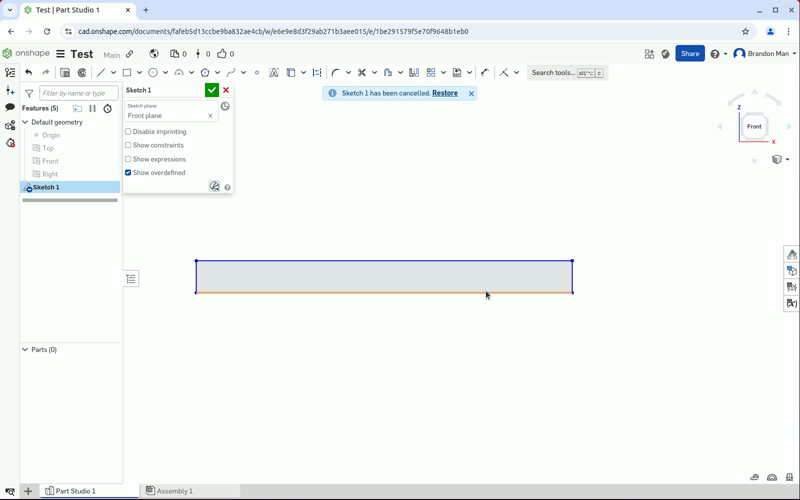
scroll(6)
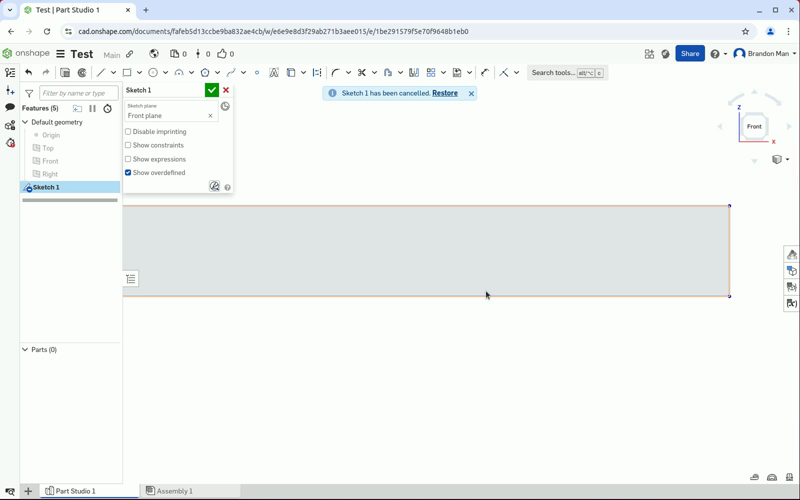
click(486, 290)
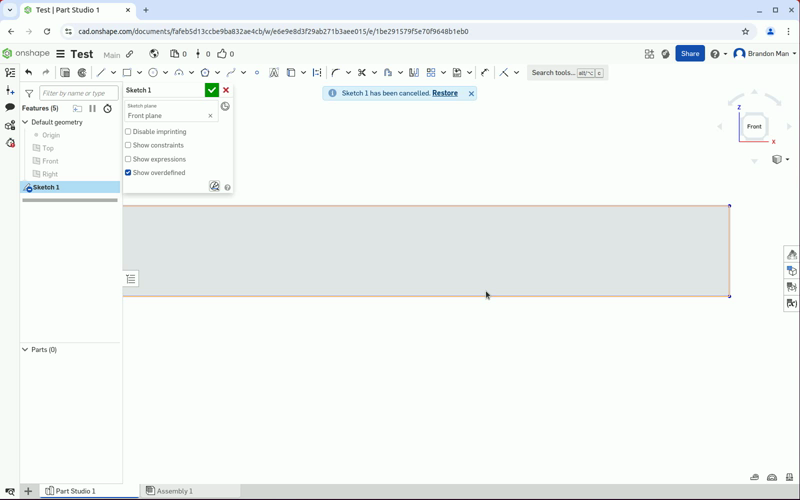
scroll(-6)
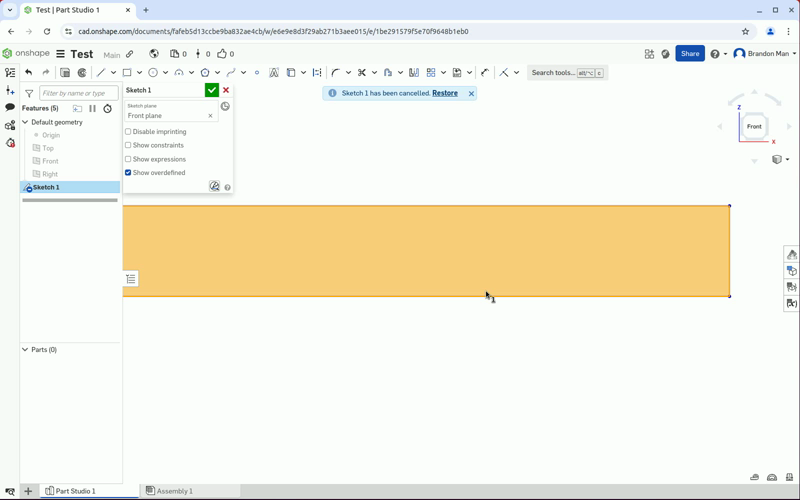
scroll(-6)
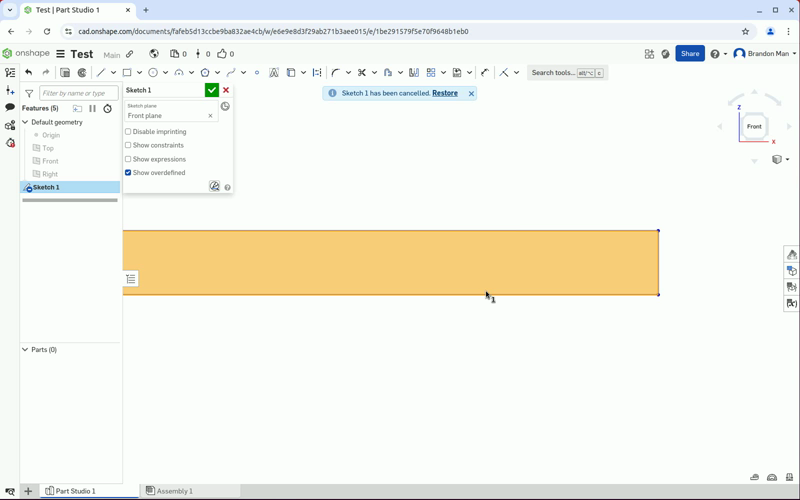
scroll(-6)
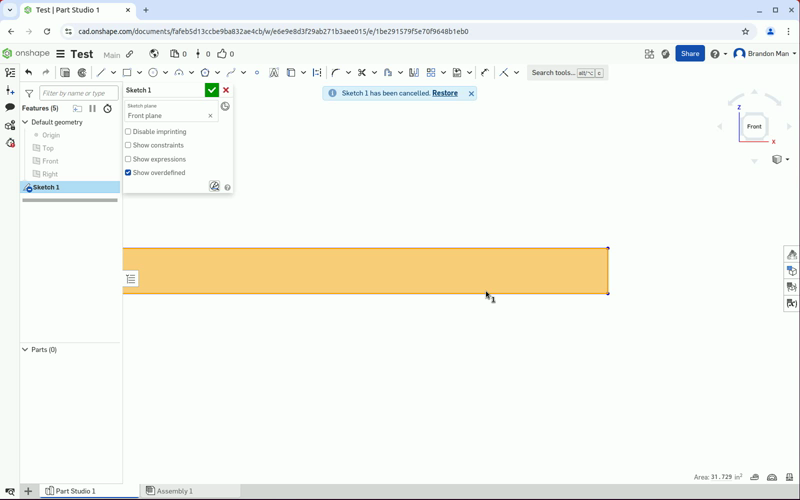
scroll(-6)
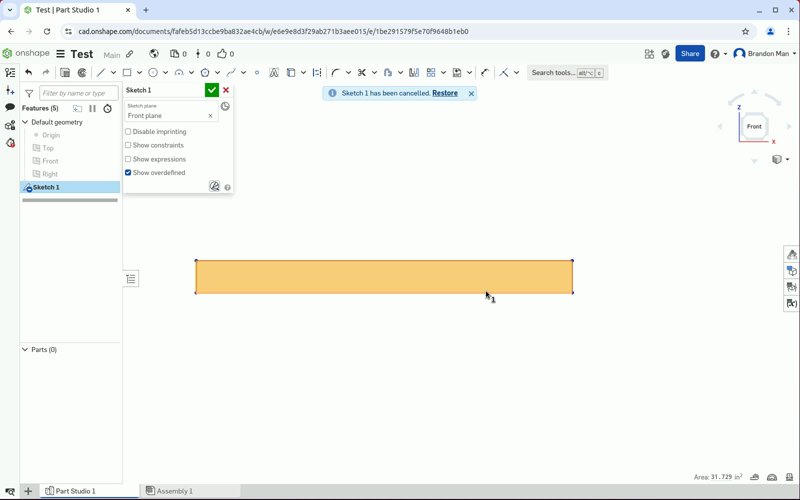
scroll(-6)
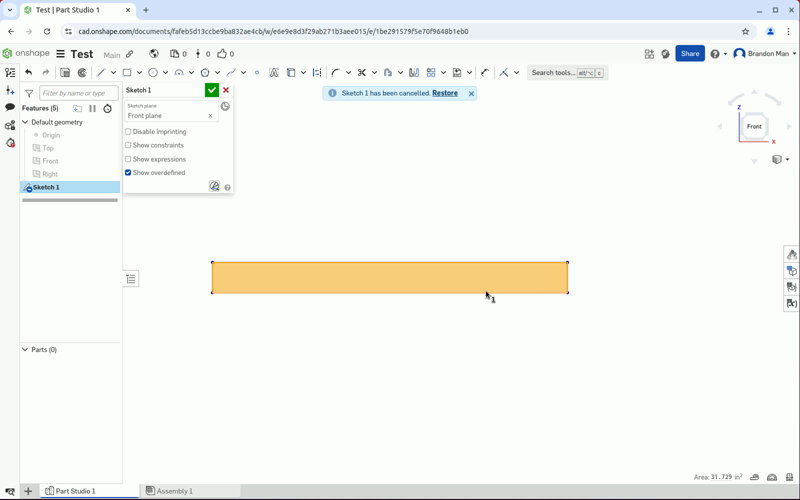
scroll(-6)
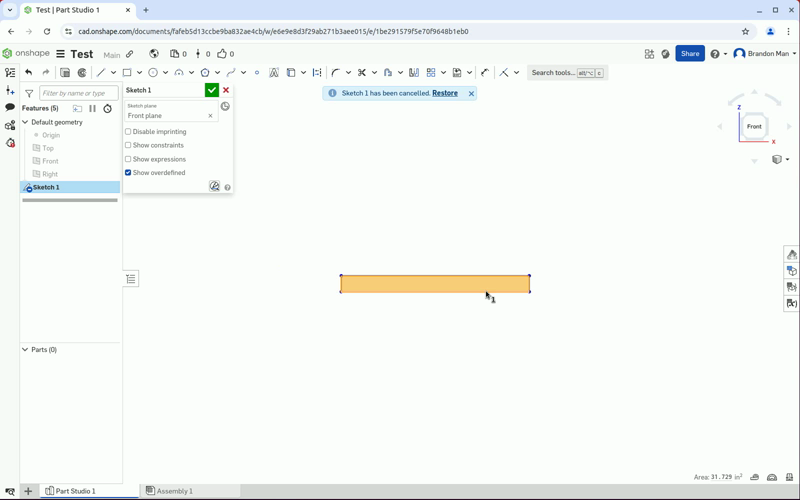
scroll(-6)
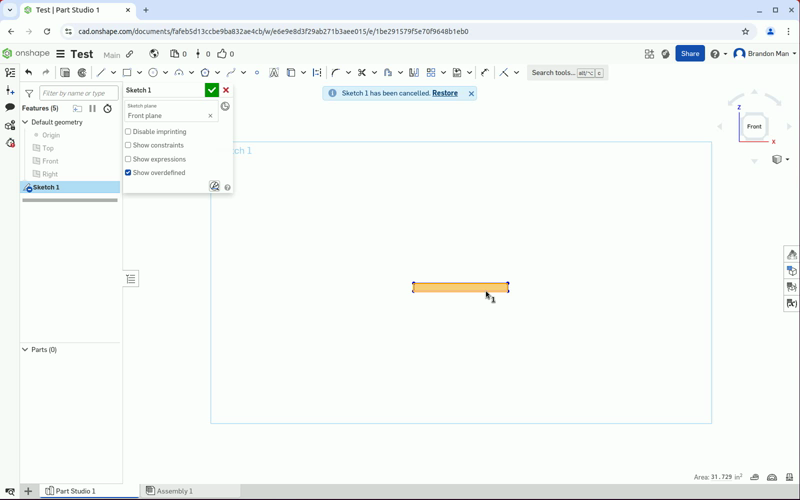
mouse_move(73, 352)
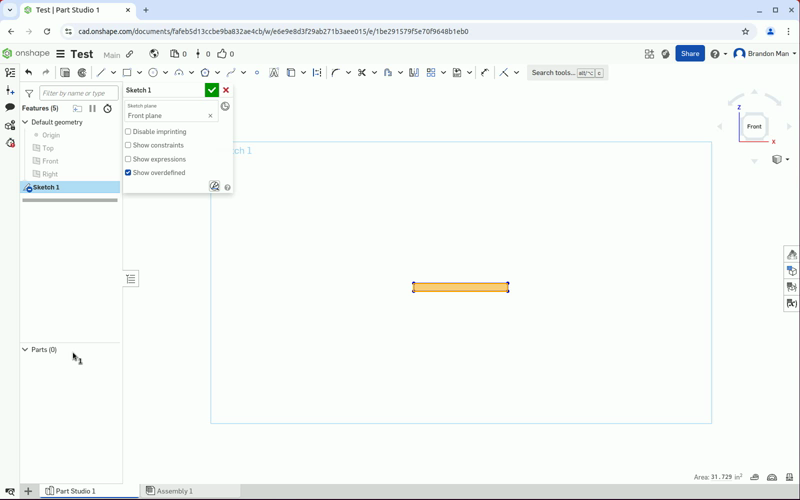
key(shift+y)
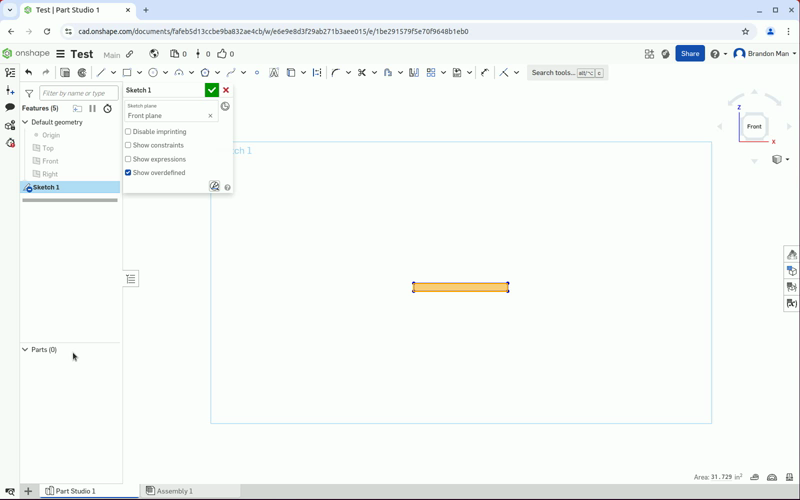
key(shift+e)
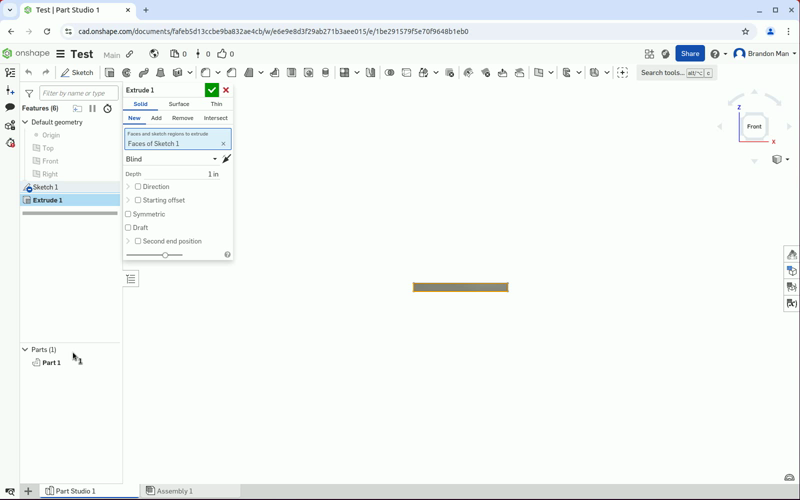
mouse_move(143, 106)
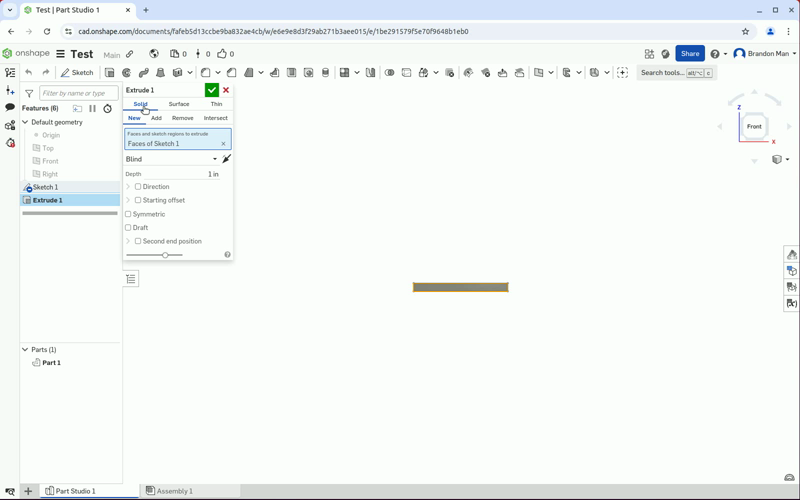
click(143, 106)
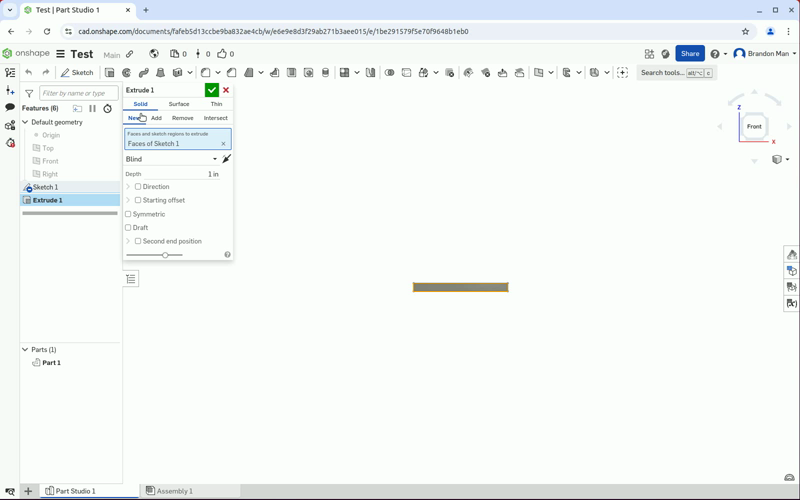
mouse_move(137, 120)
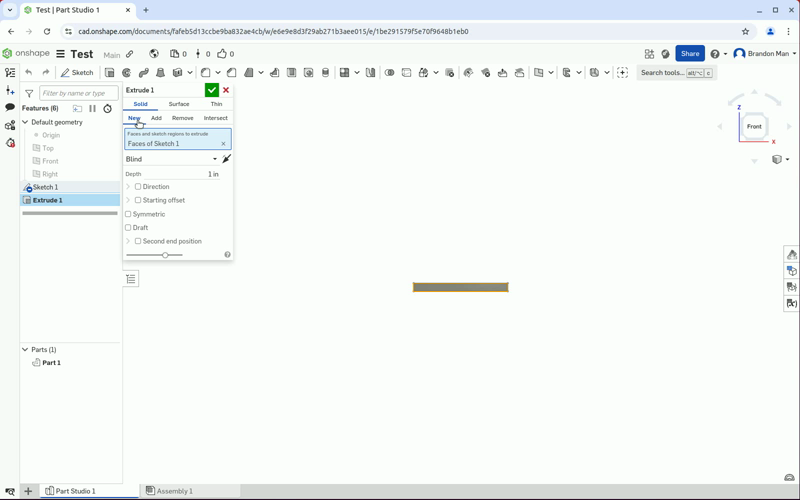
click(137, 120)
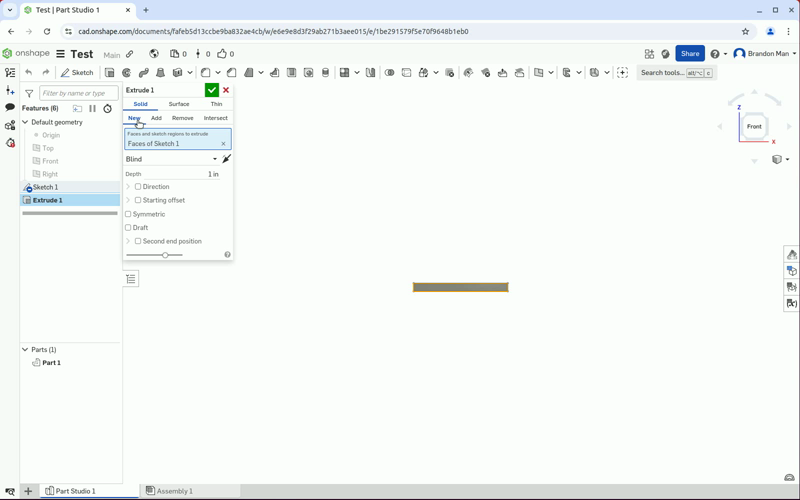
key(tab, 4)
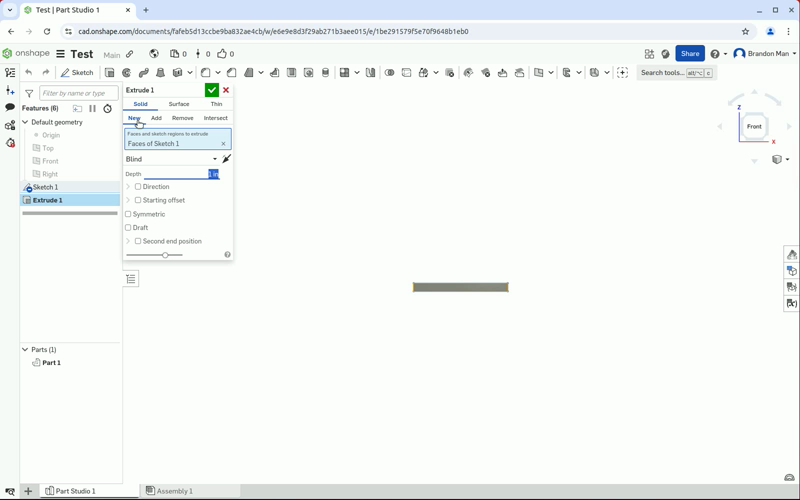
text(23.108)
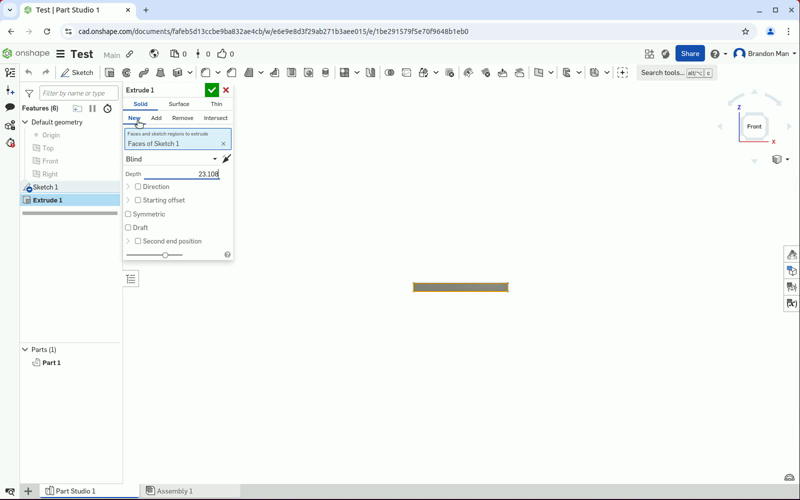
key(enter)
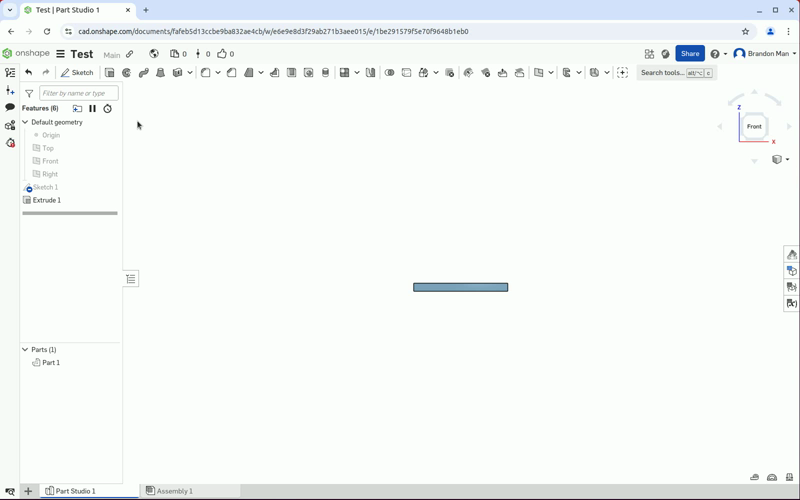
key(shift+h)
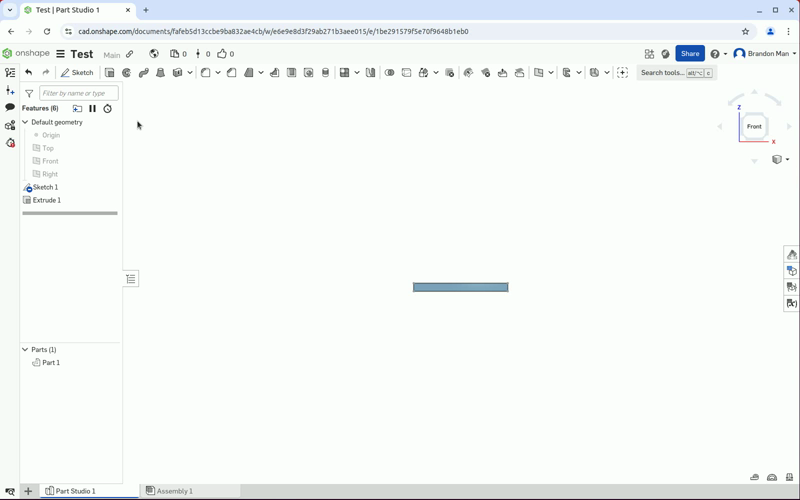
key(shift+h)
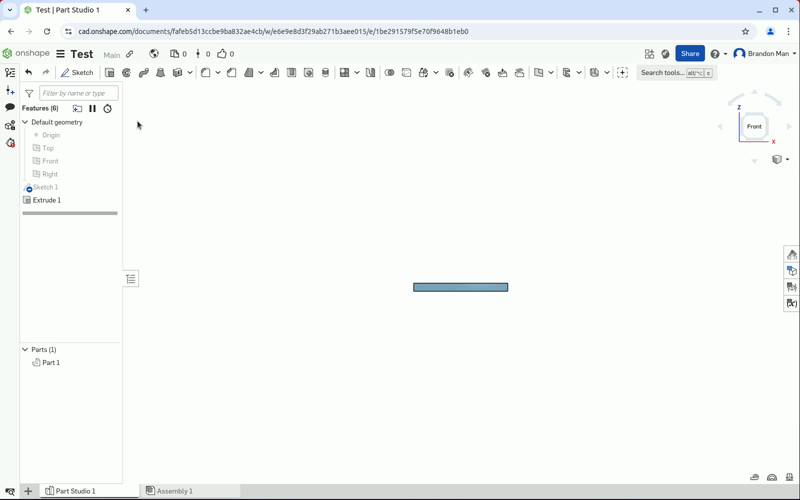
mouse_move(73, 189)
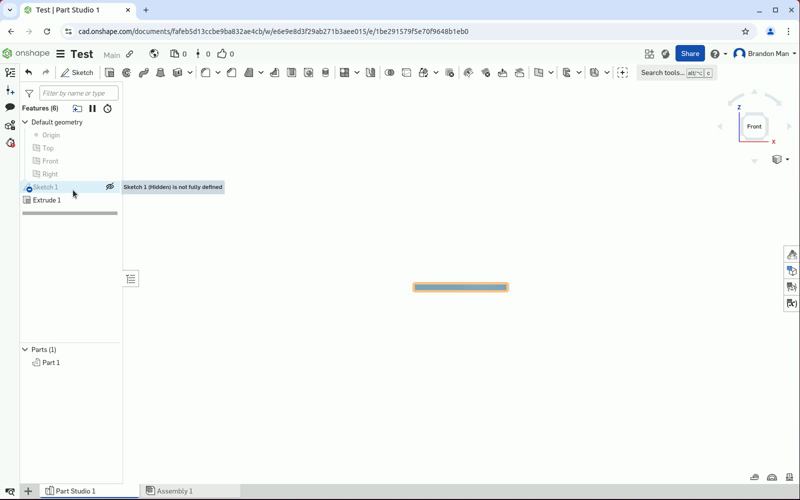
click(73, 189)
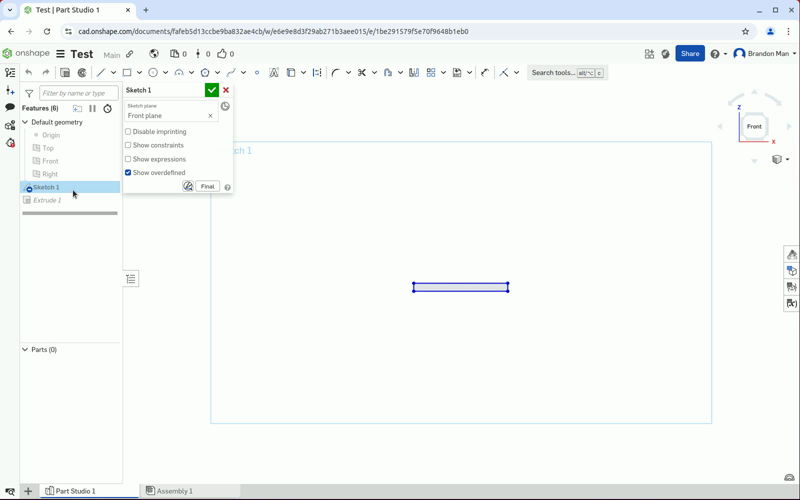
mouse_move(229, 92)
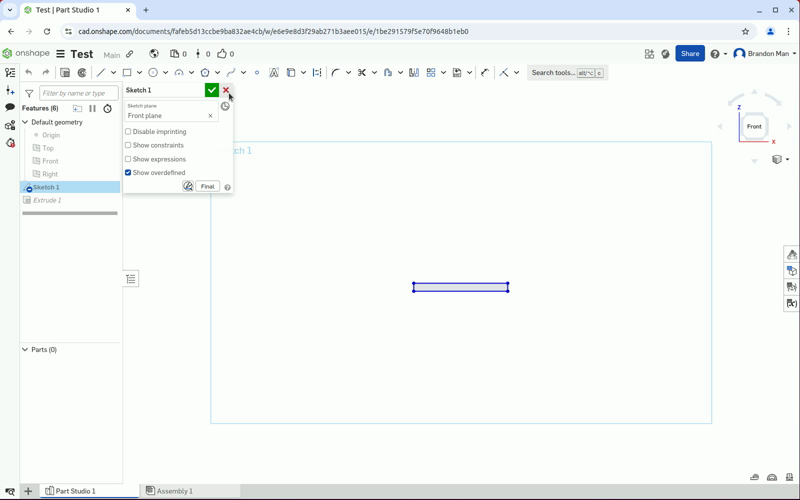
click(229, 92)
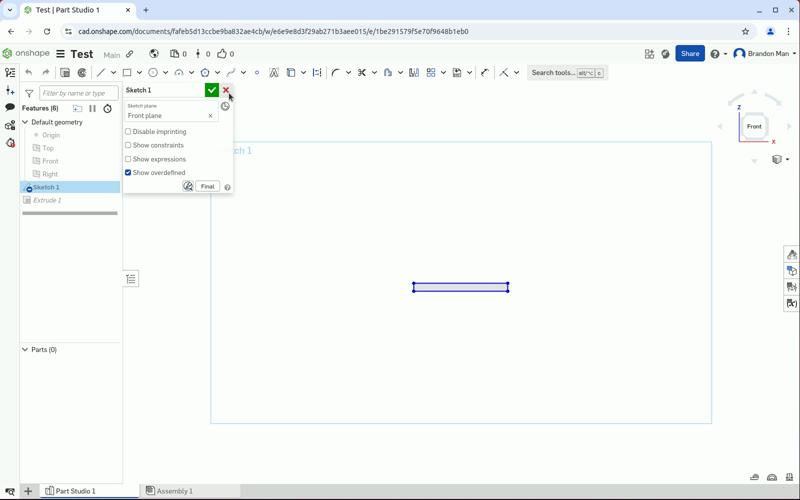
key(shift+s)
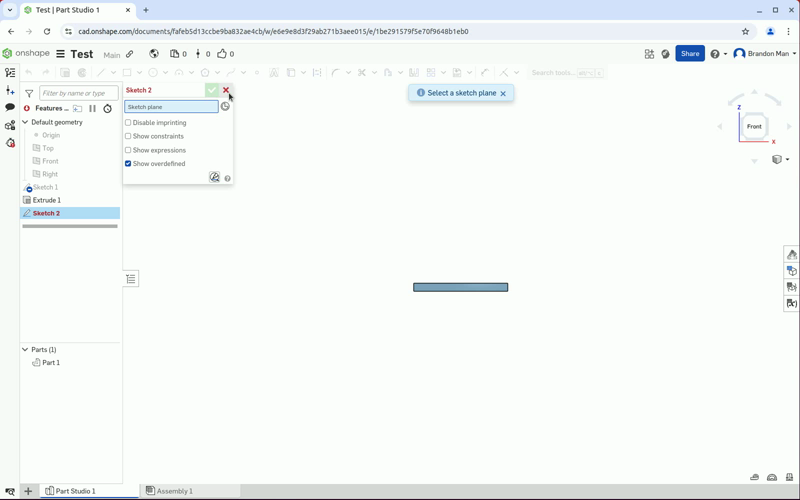
mouse_move(73, 163)
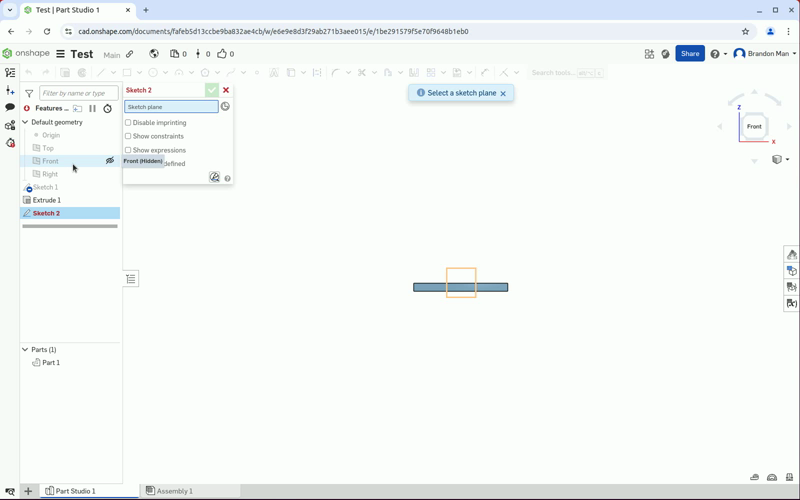
click(73, 163)
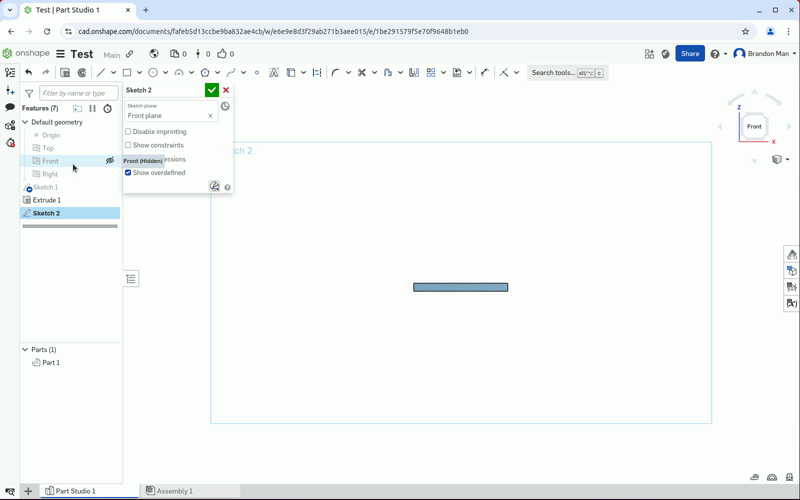
mouse_move(73, 352)
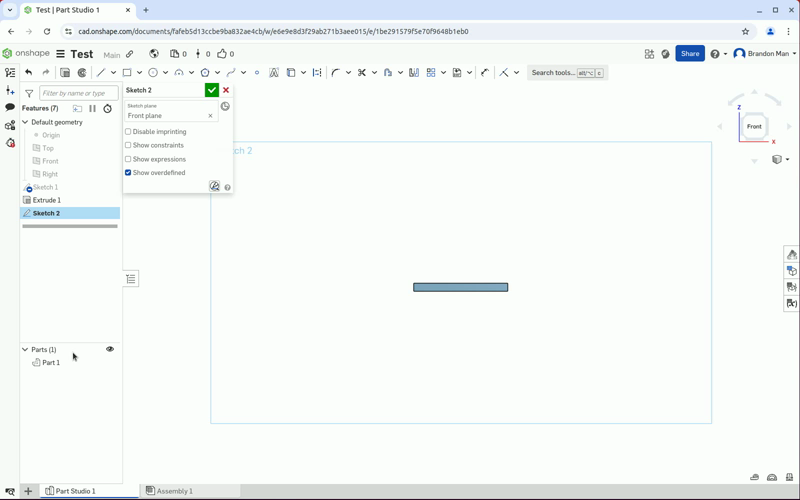
key(y)
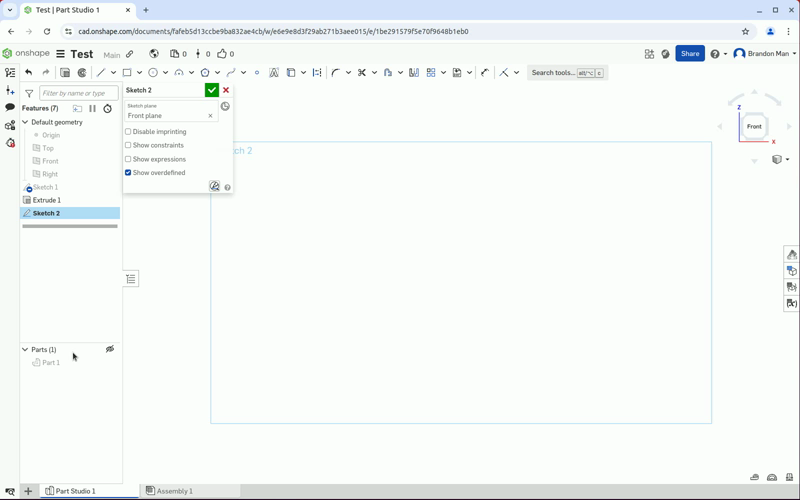
key(l)
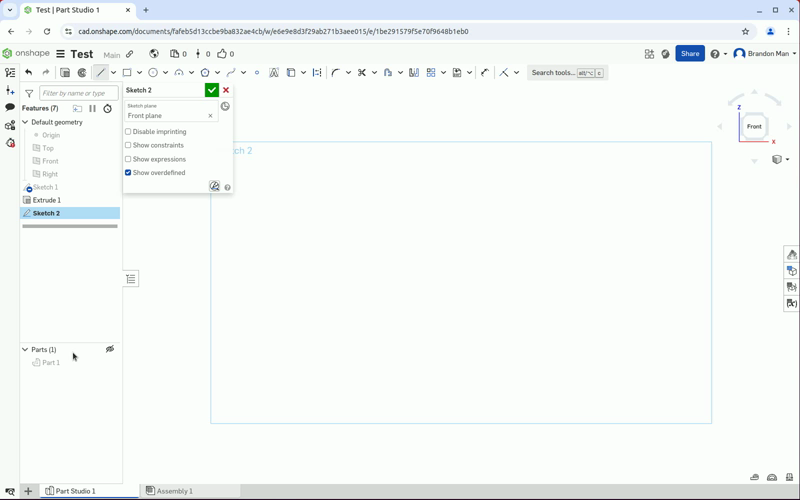
key_down(shift)
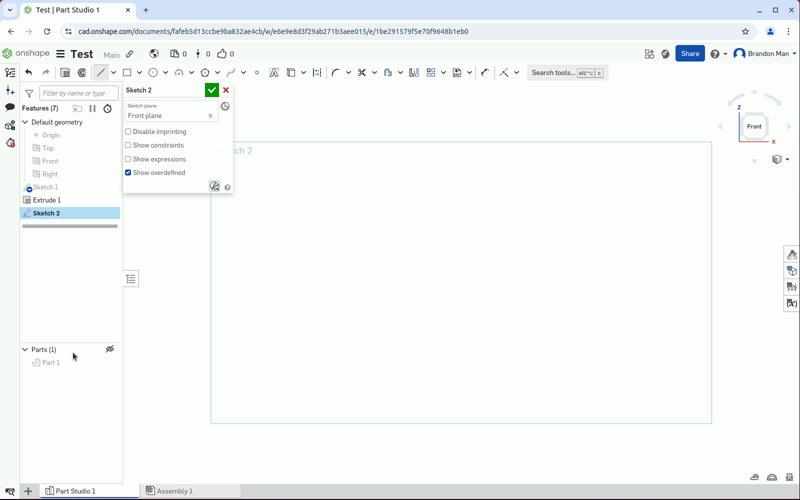
mouse_move(413, 282)
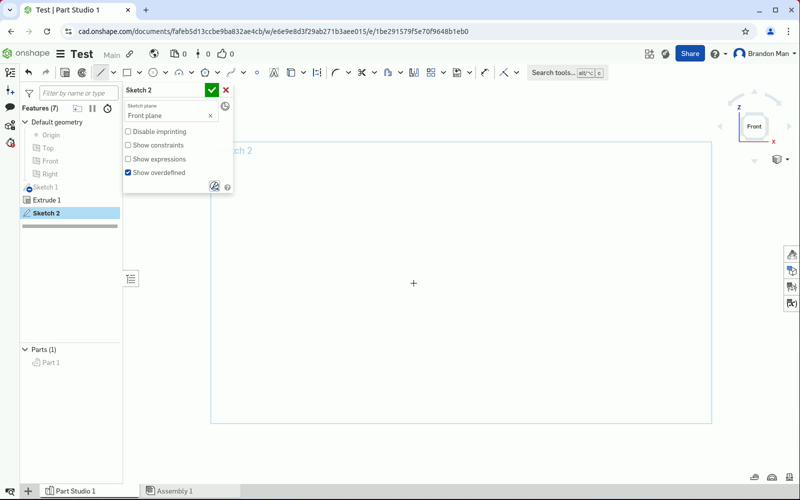
click(413, 282)
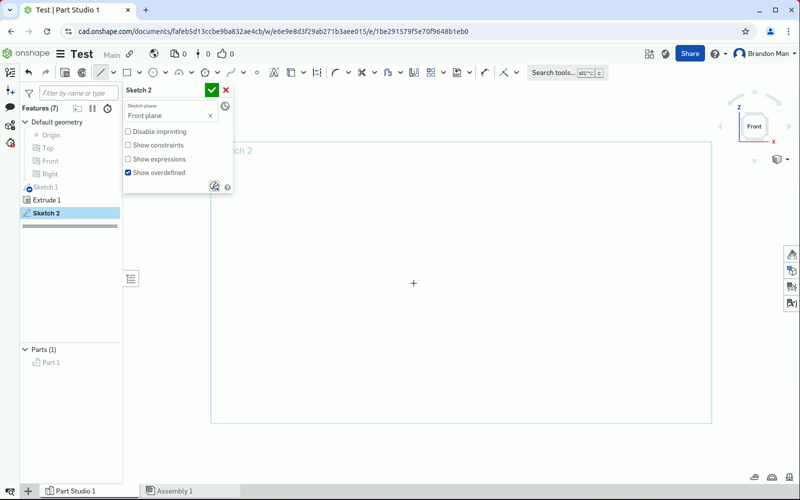
key_up(shift)
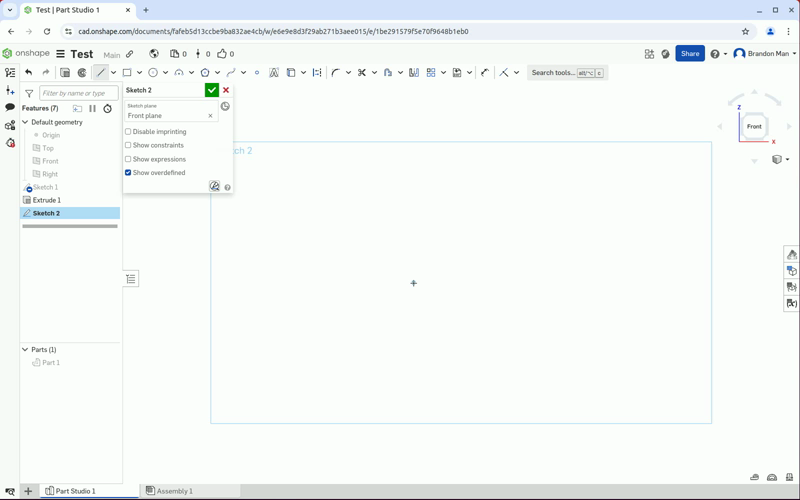
key_down(shift)
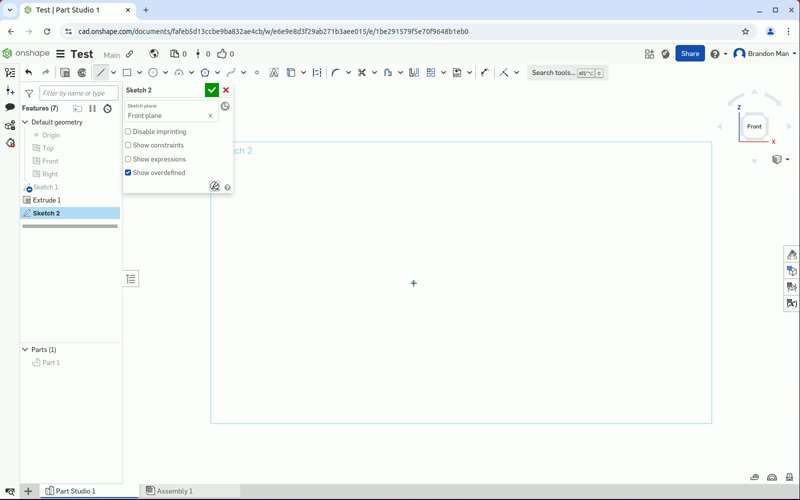
mouse_move(507, 282)
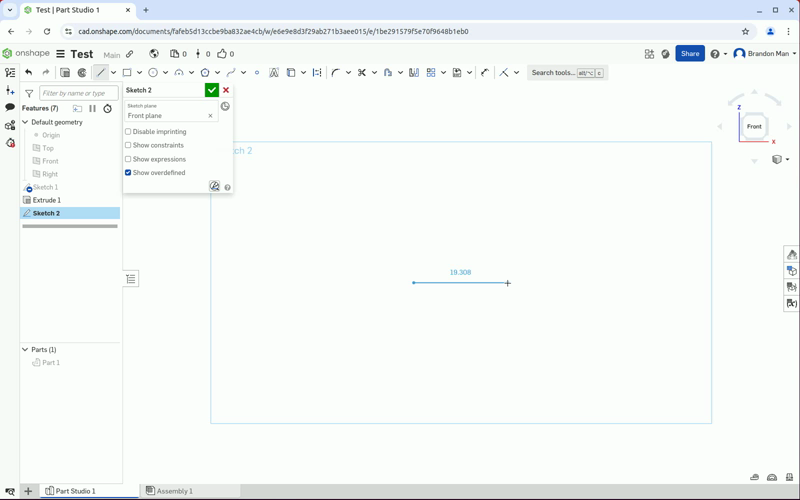
click(507, 282)
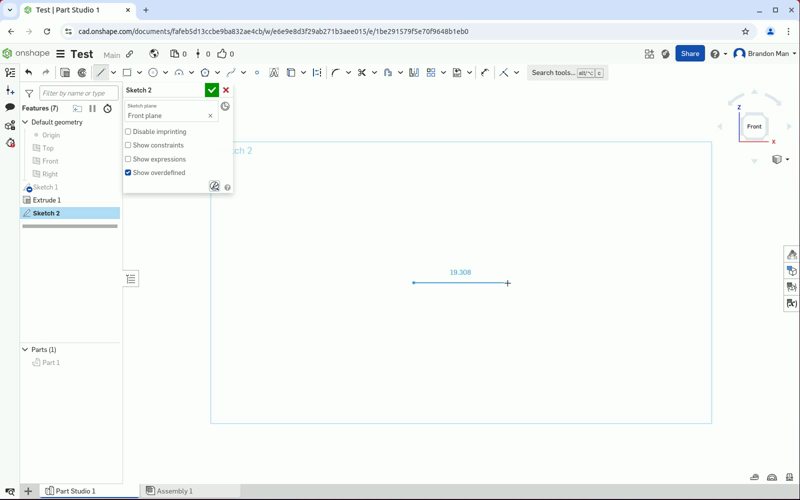
key_up(shift)
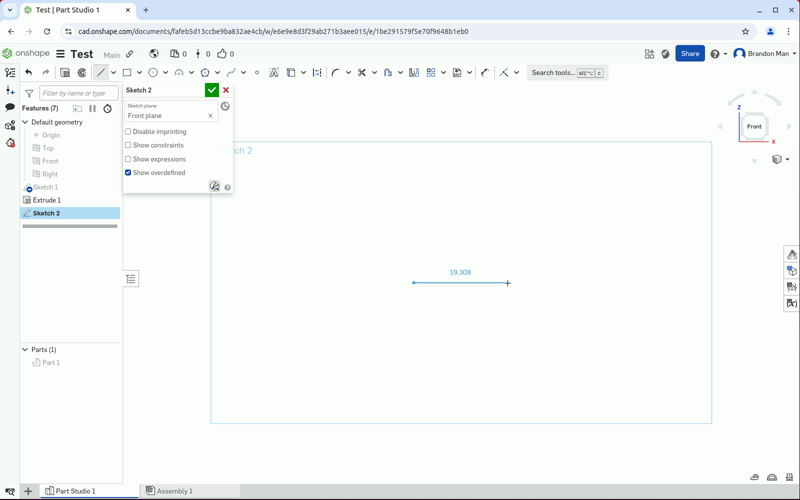
key_down(shift)
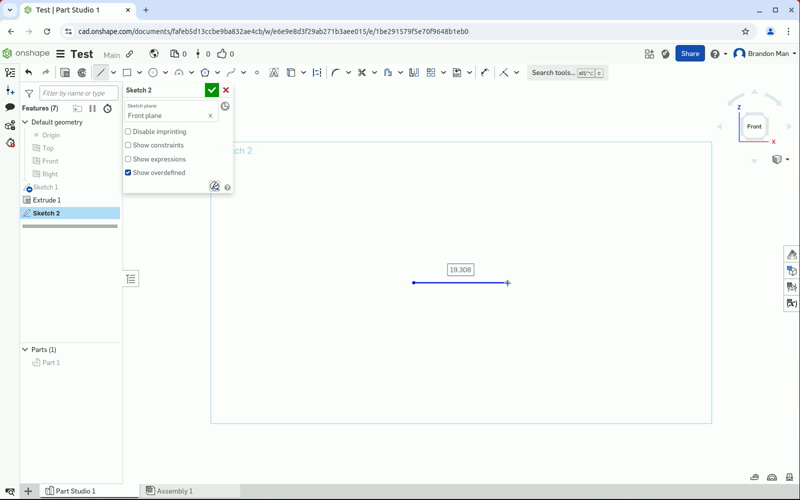
mouse_move(507, 208)
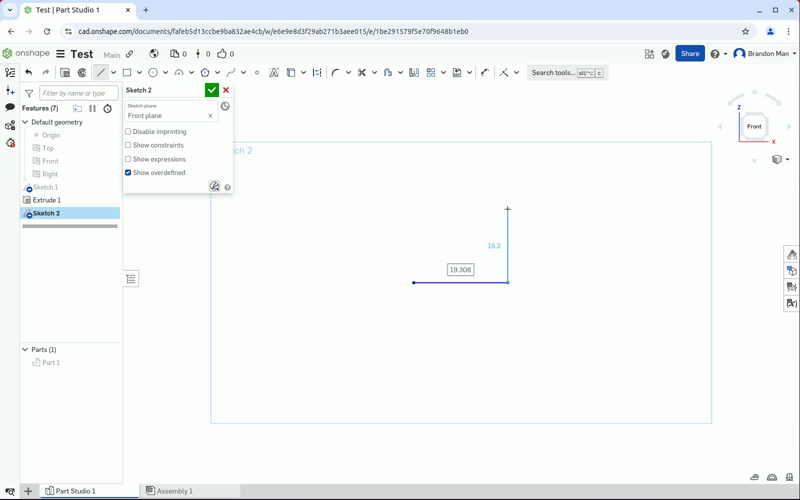
click(507, 208)
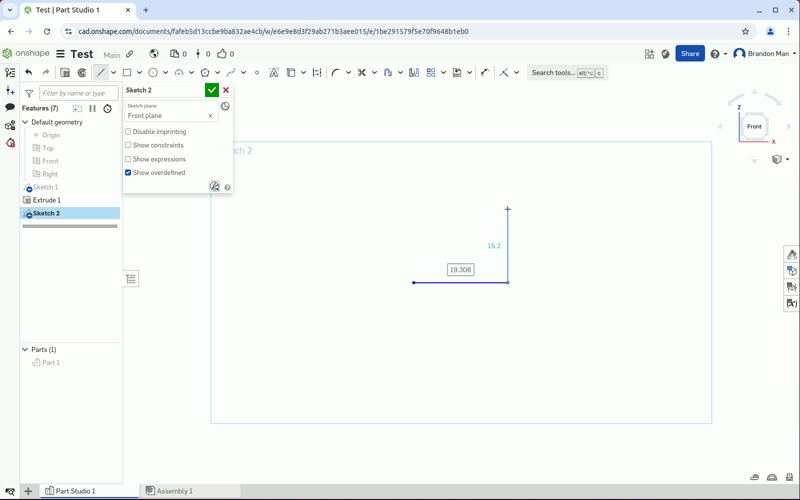
key_up(shift)
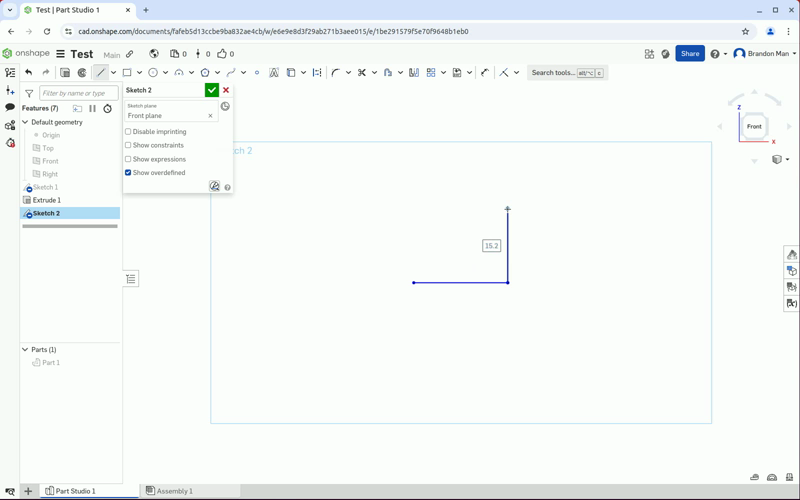
key_down(shift)
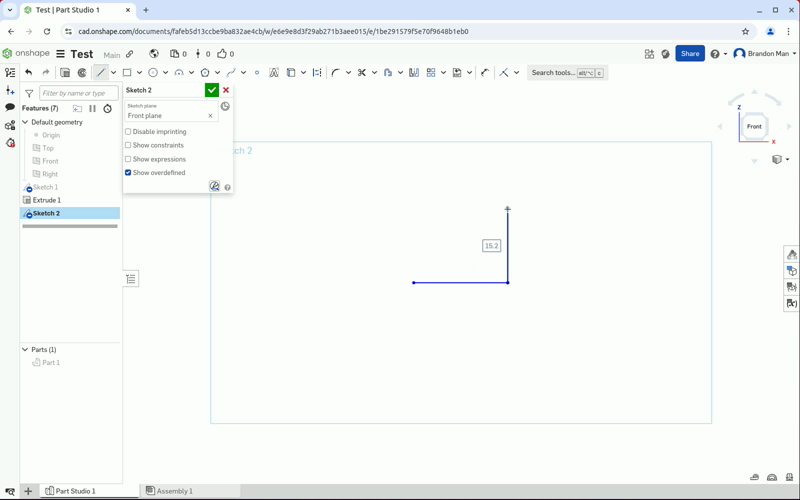
mouse_move(413, 208)
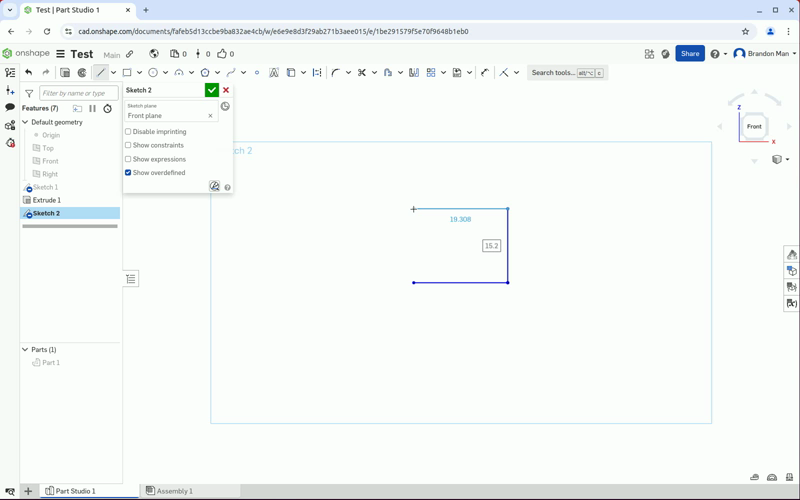
click(413, 208)
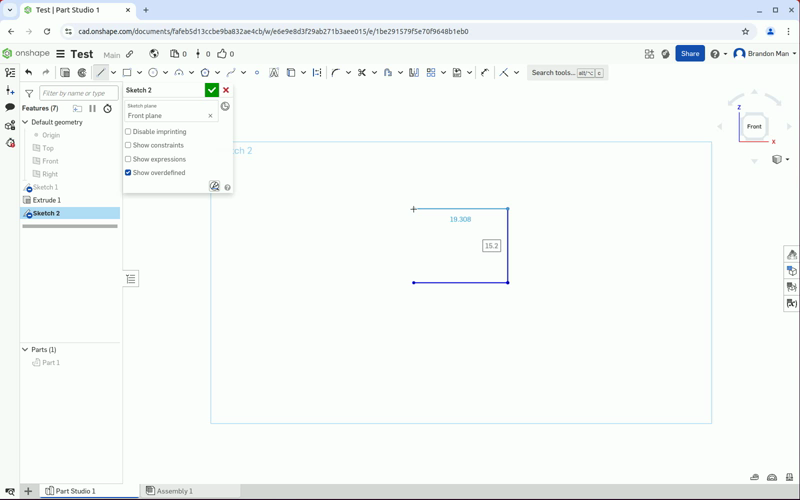
key_up(shift)
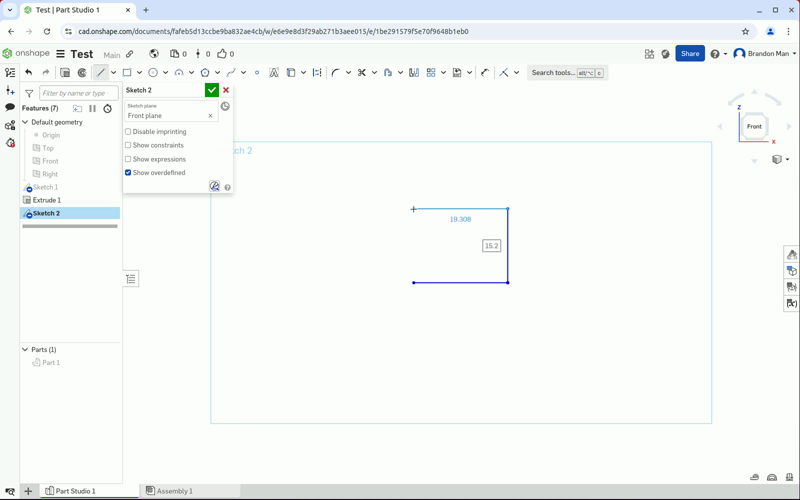
key_down(shift)
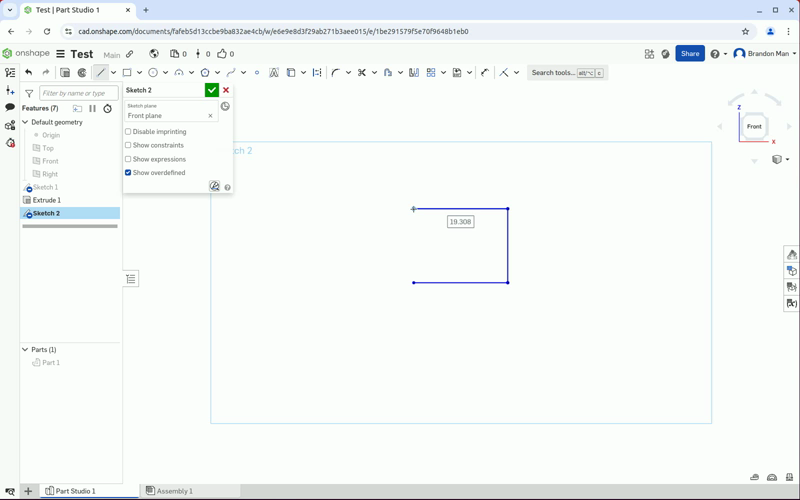
mouse_move(413, 282)
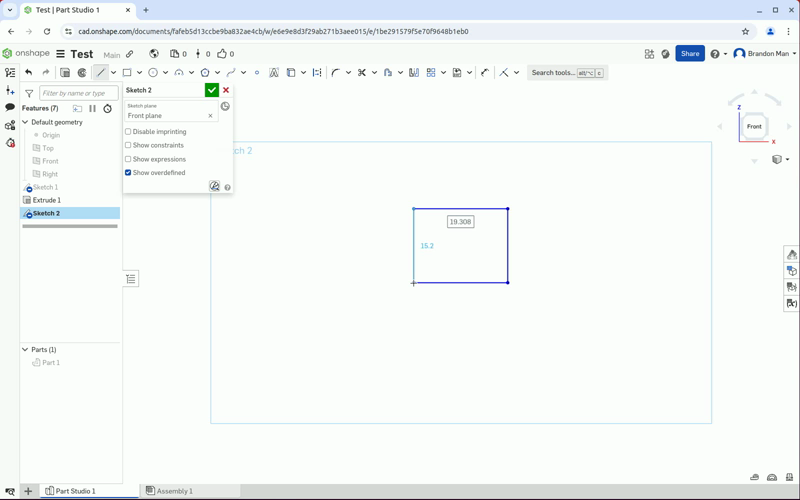
key_up(shift)
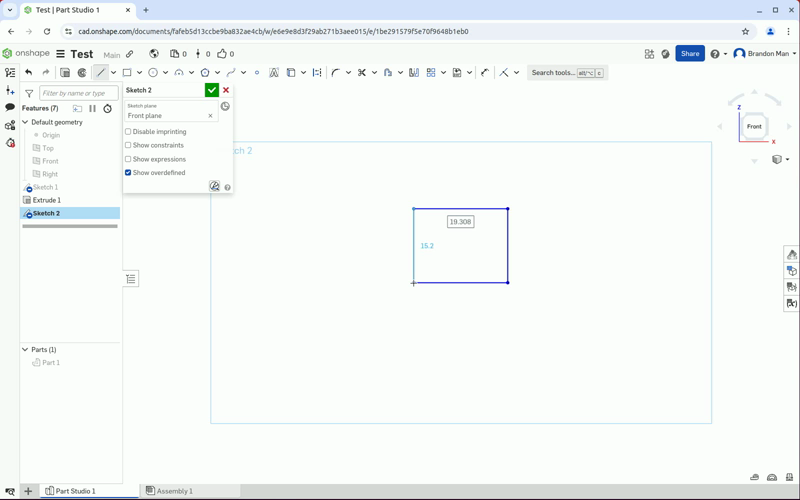
click(413, 282)
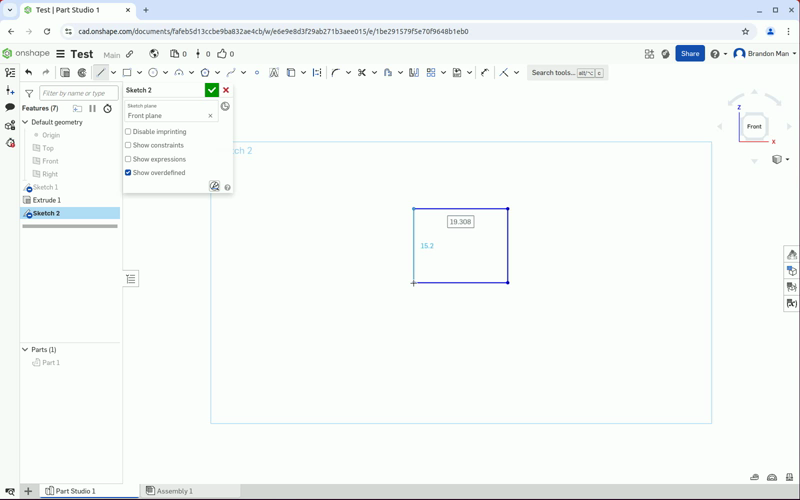
key(esc)
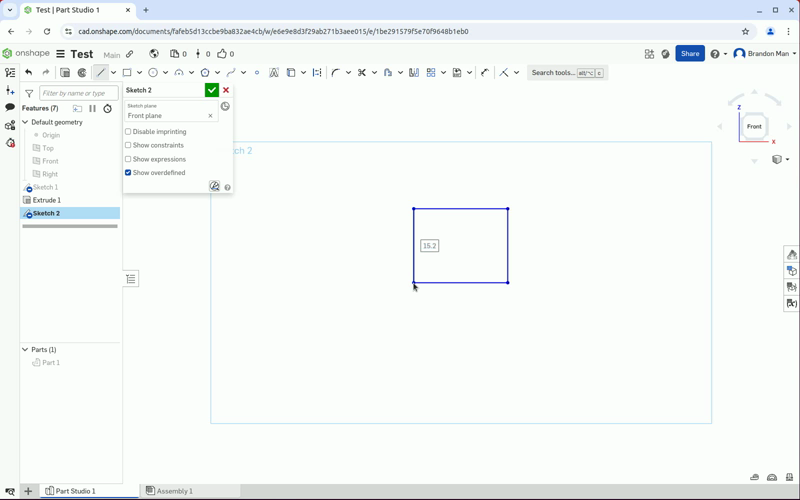
mouse_move(480, 247)
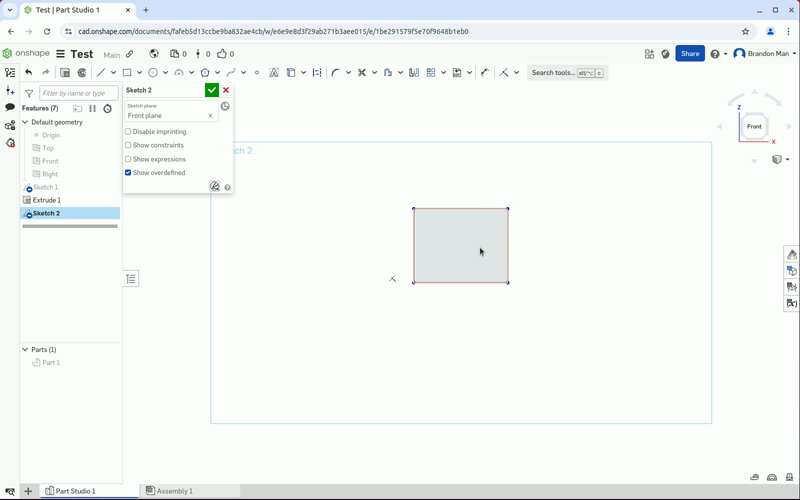
click(480, 247)
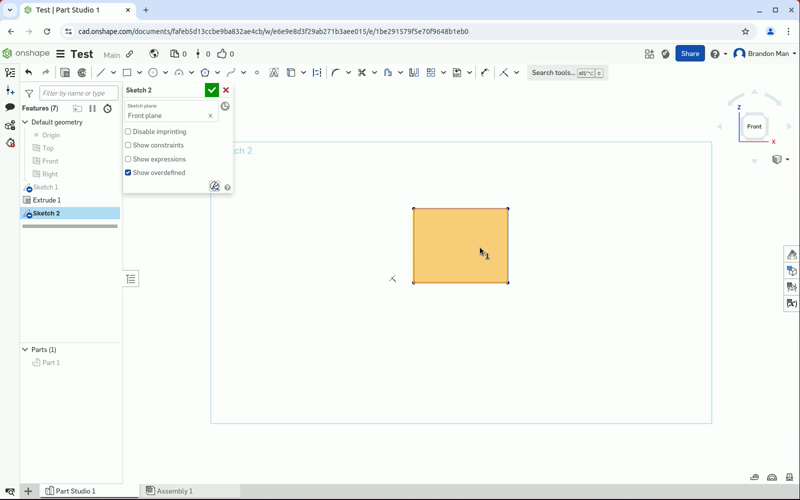
mouse_move(73, 352)
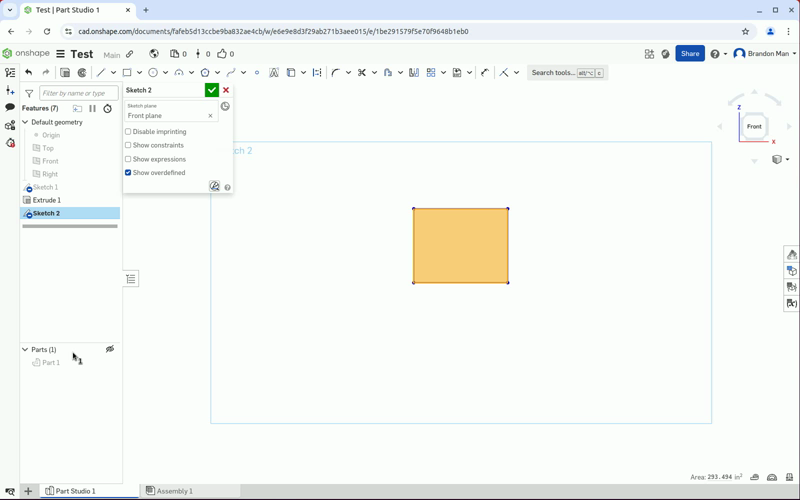
key(shift+y)
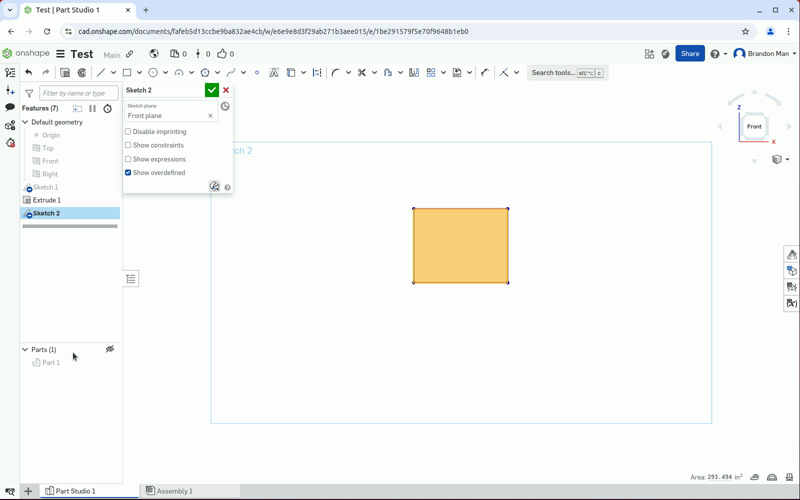
key(shift+e)
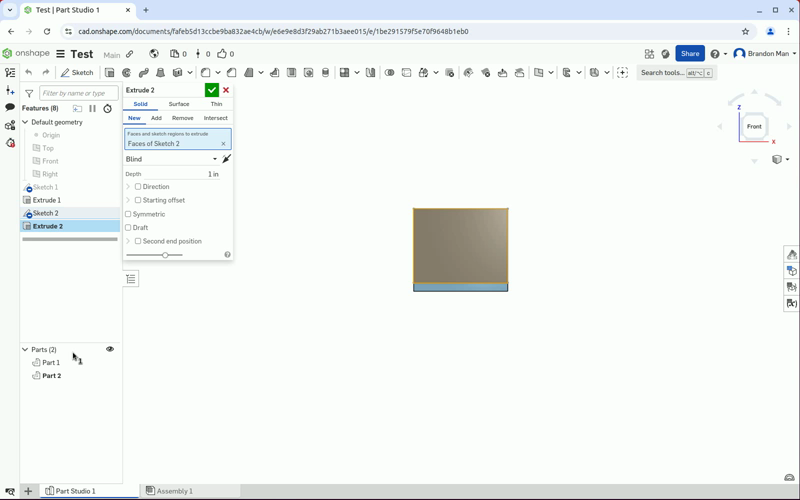
mouse_move(143, 106)
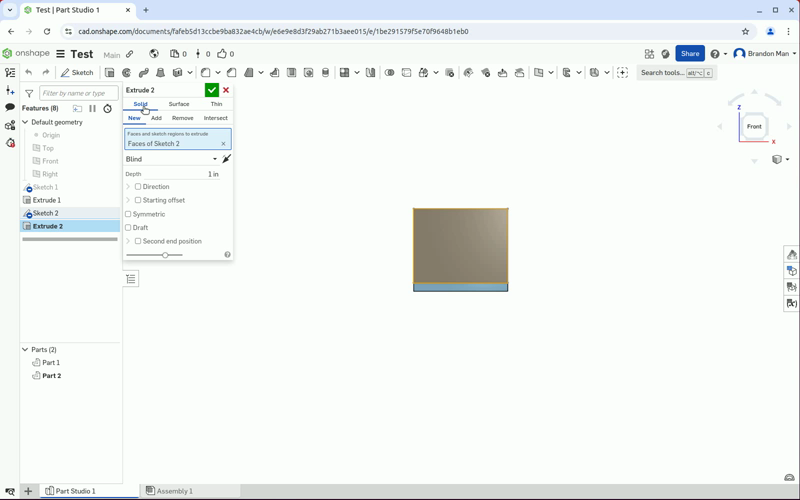
click(143, 106)
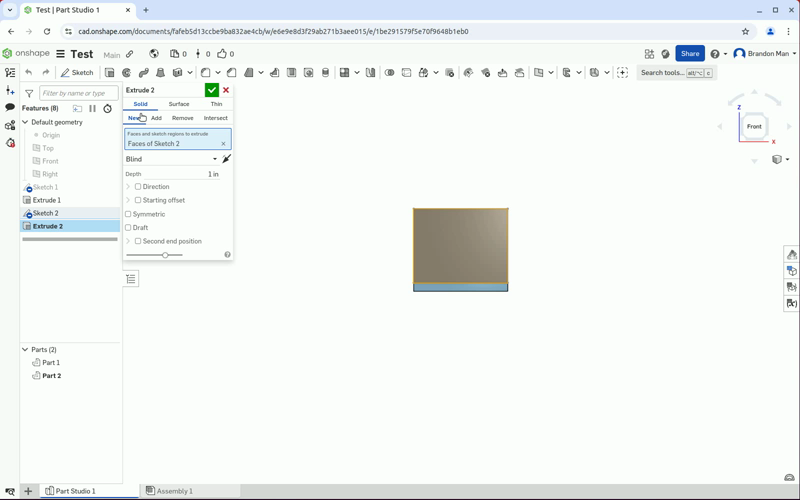
mouse_move(137, 120)
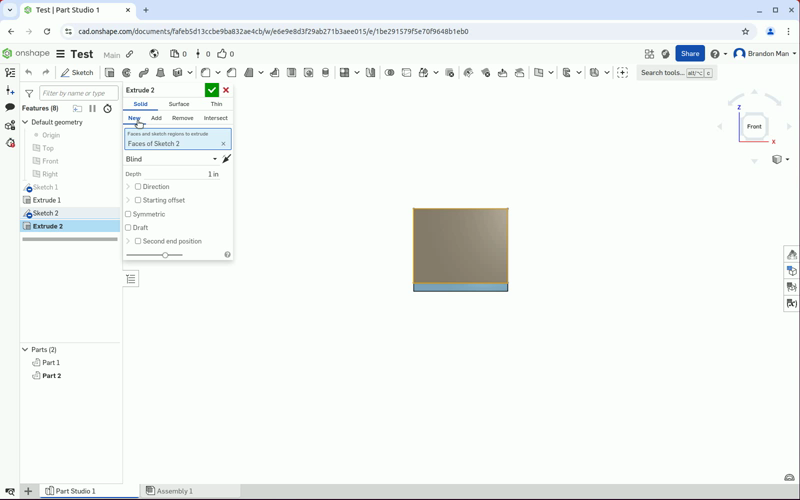
click(137, 120)
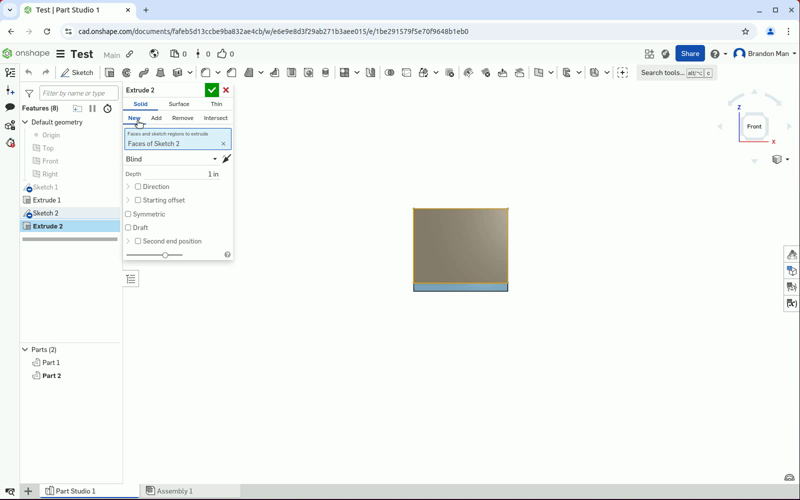
key(tab, 4)
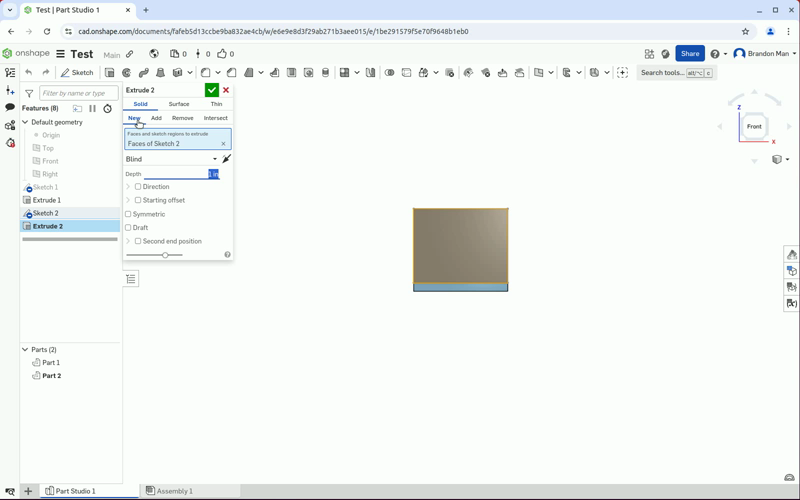
text(1.204)
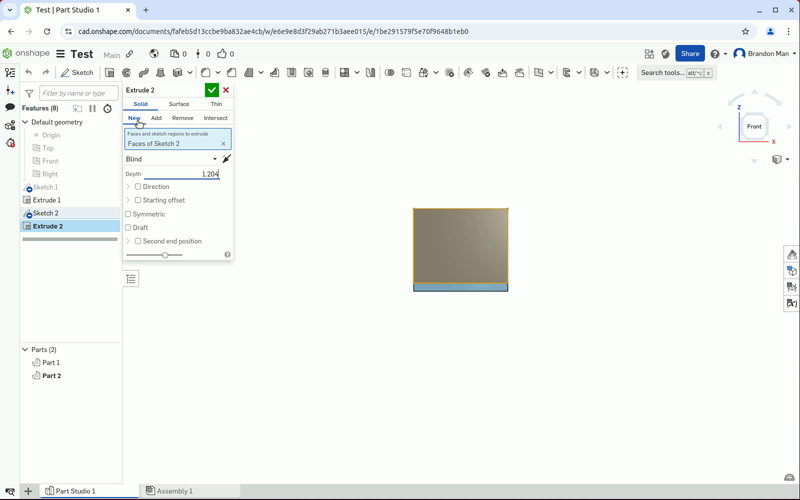
key(enter)
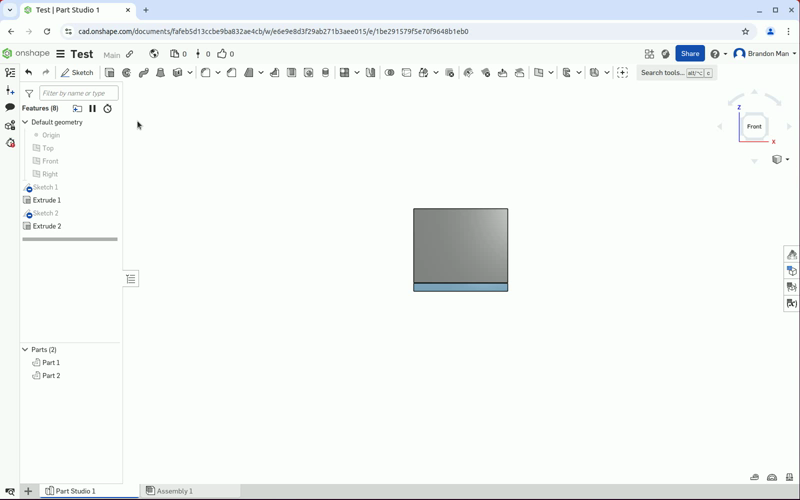
key(shift+h)
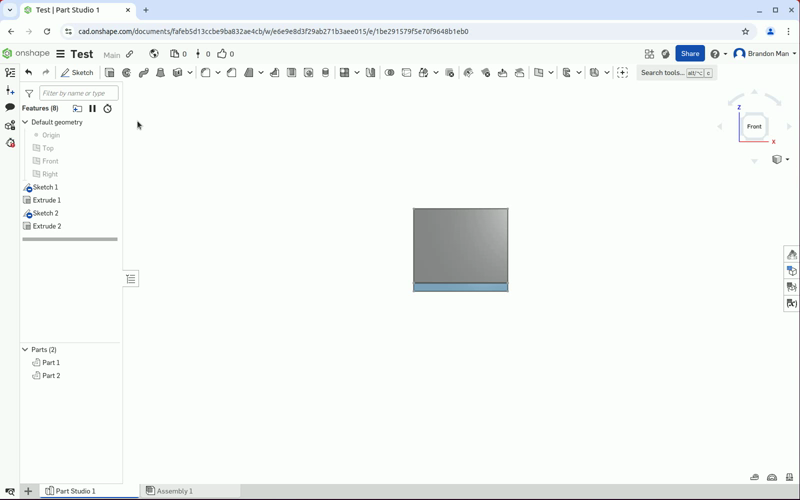
key(shift+h)
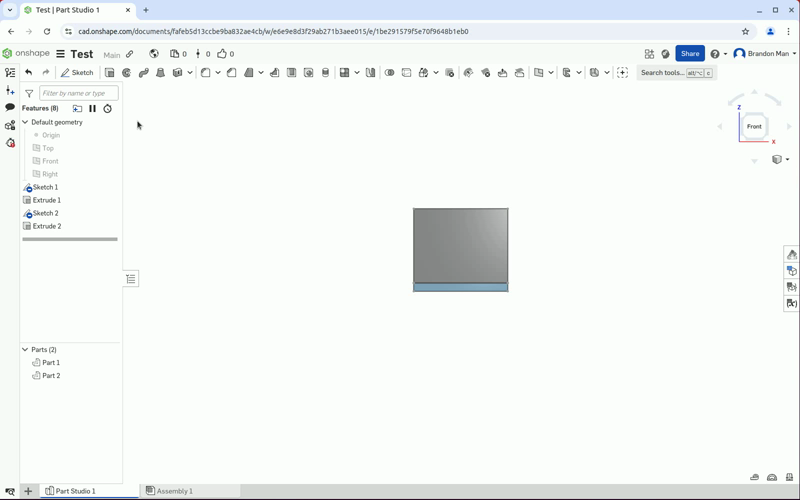
key(shift+7)
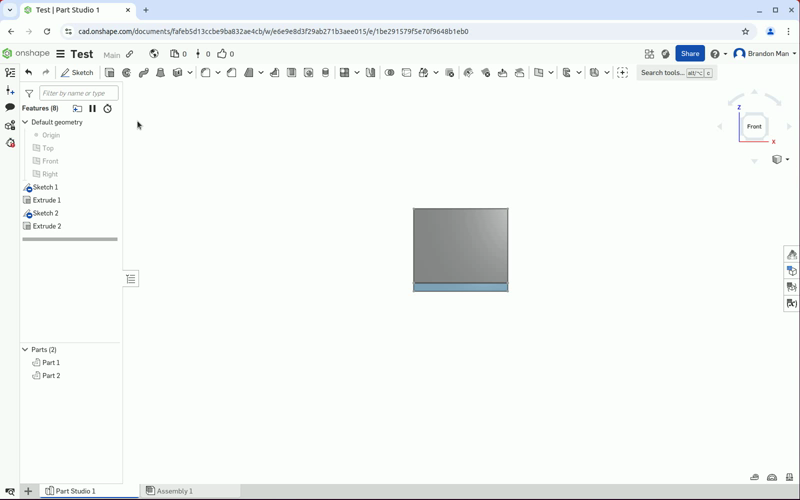
key(left, 2)
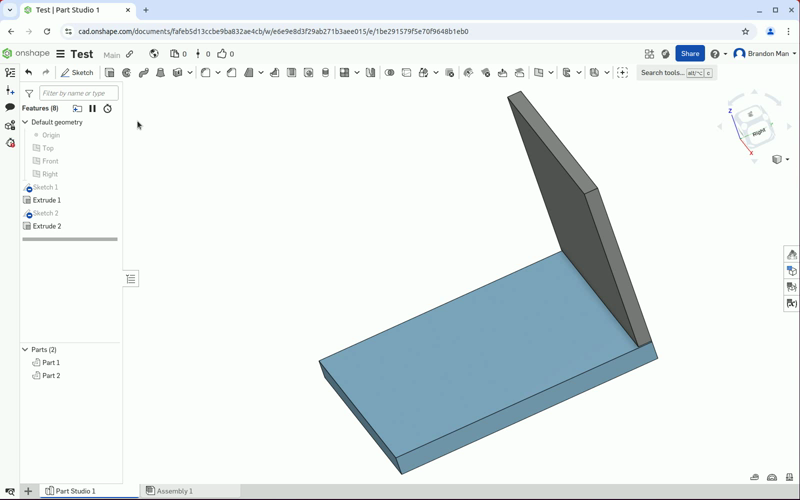
key(down, 2)
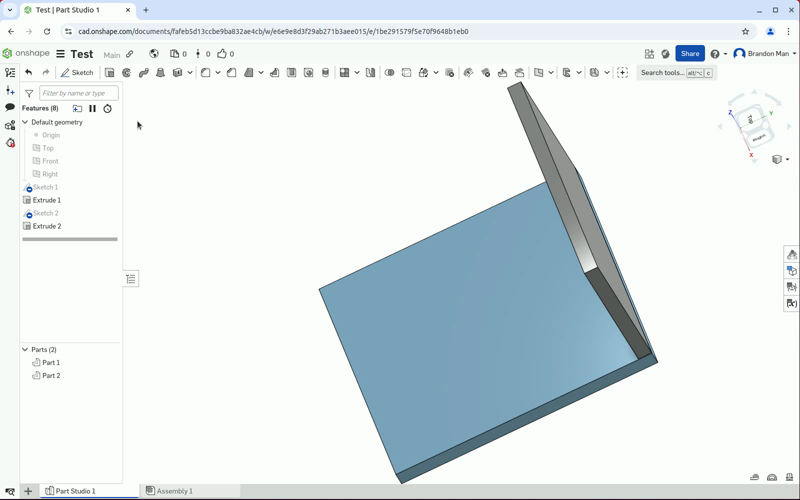
key(up, 2)
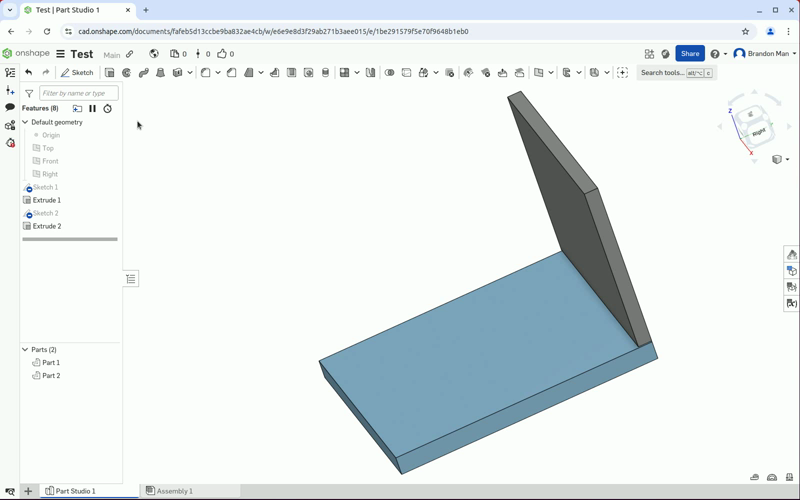
key(right, 2)
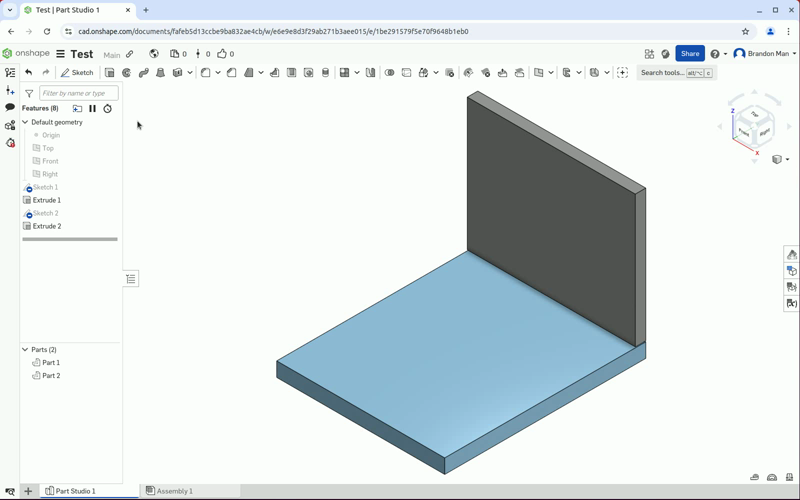
mouse_move(73, 189)
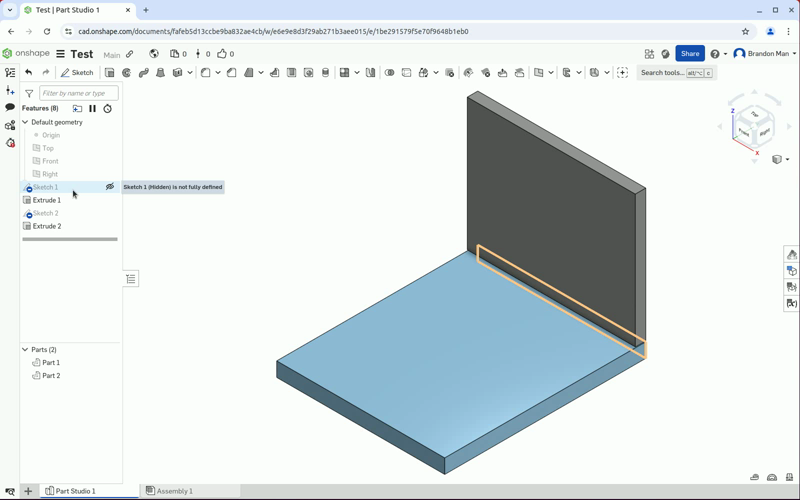
click(73, 189)